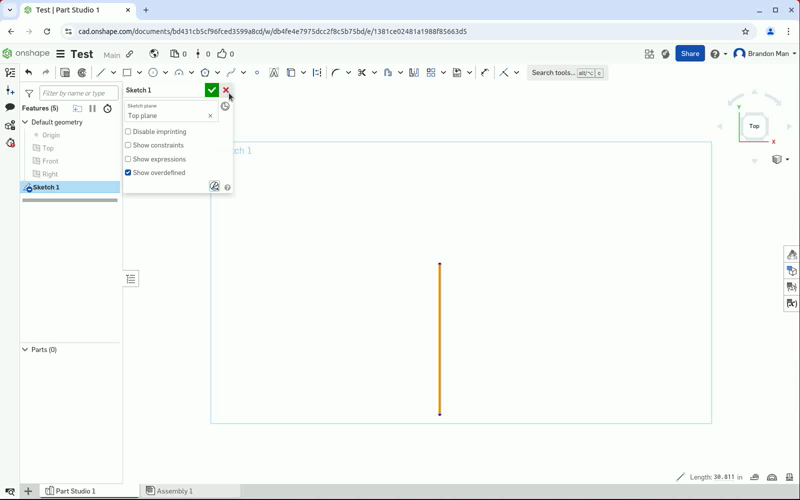
key(shift+h)
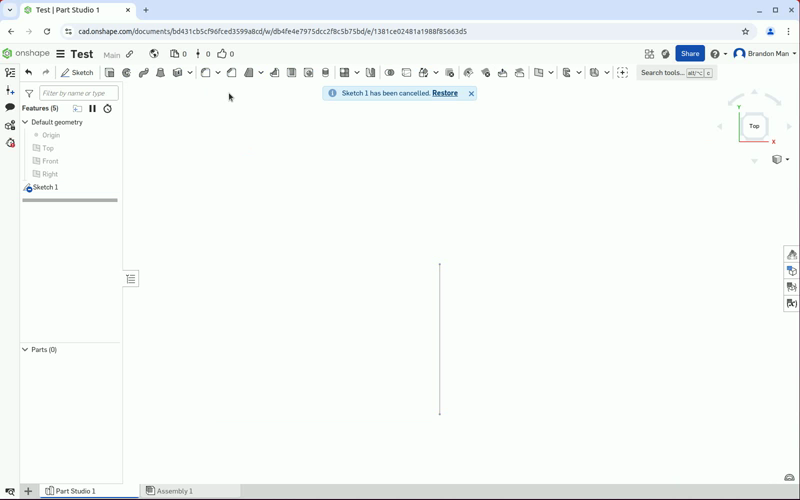
mouse_move(73, 352)
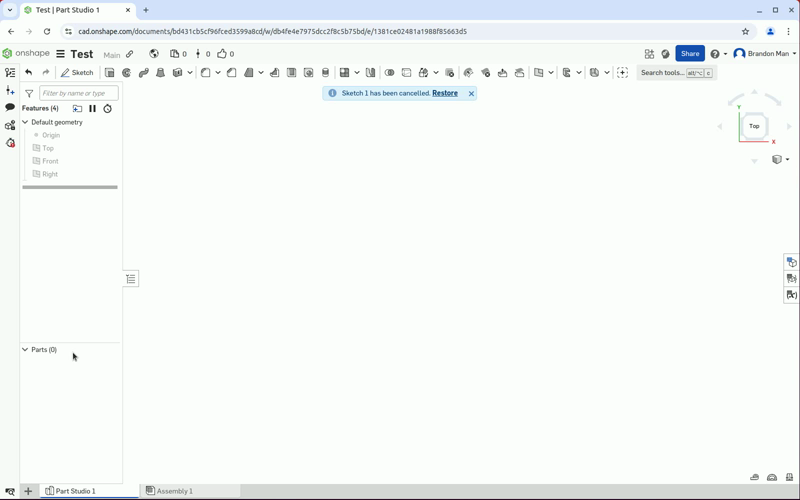
key(y)
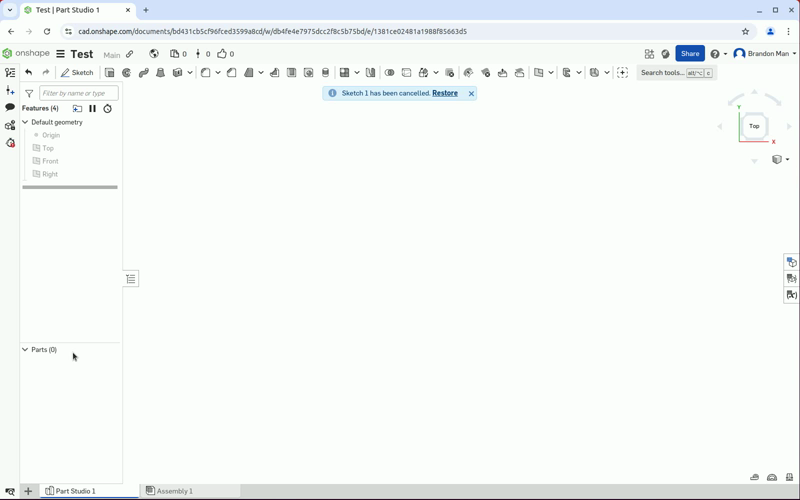
key(shift+p)
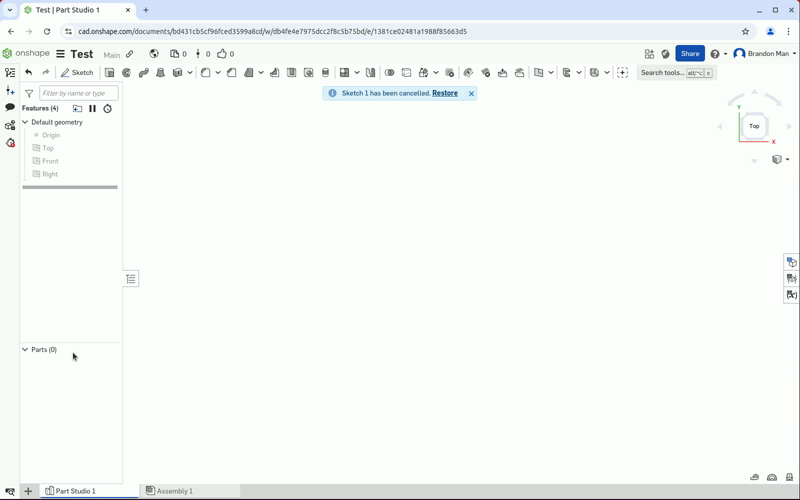
key(space)
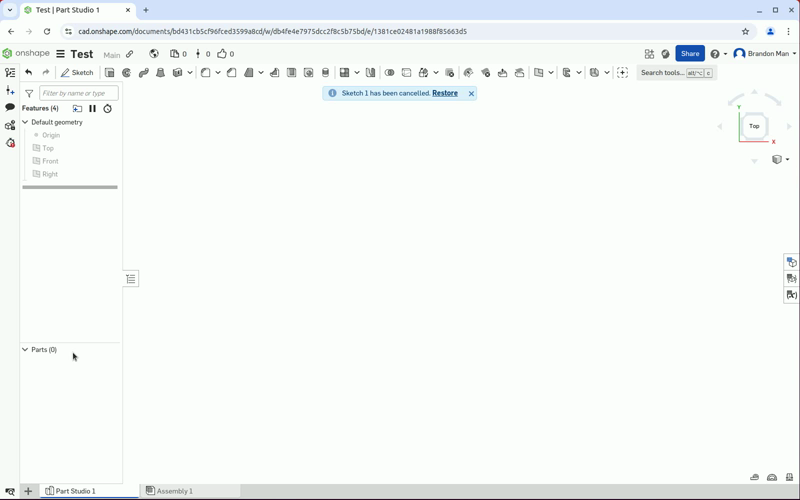
key_down(shift)
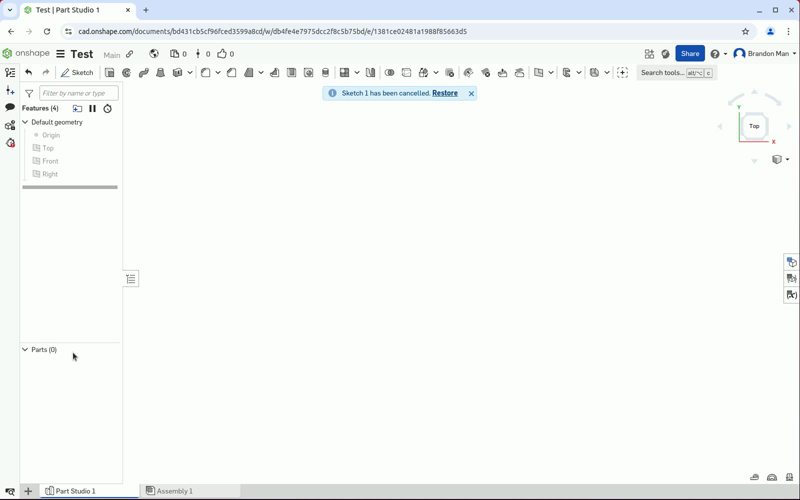
key(up)
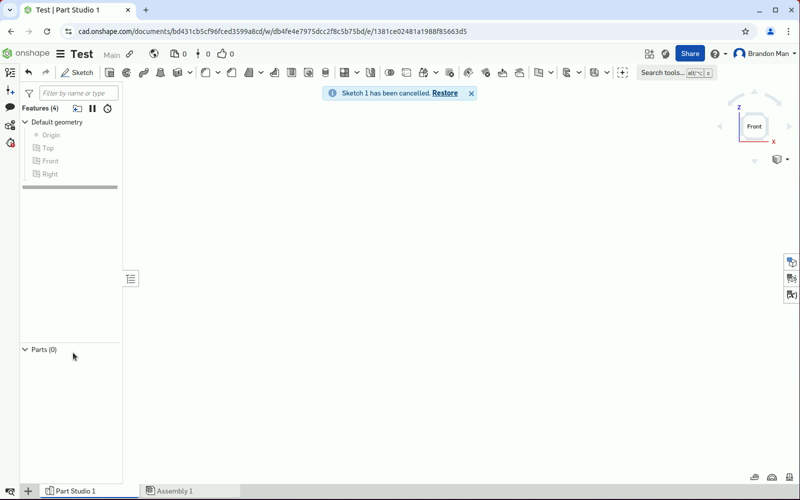
key_up(shift)
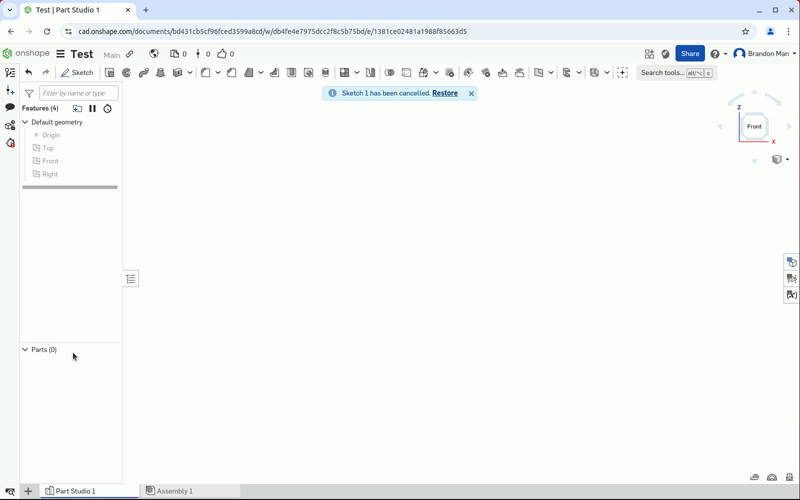
mouse_move(73, 352)
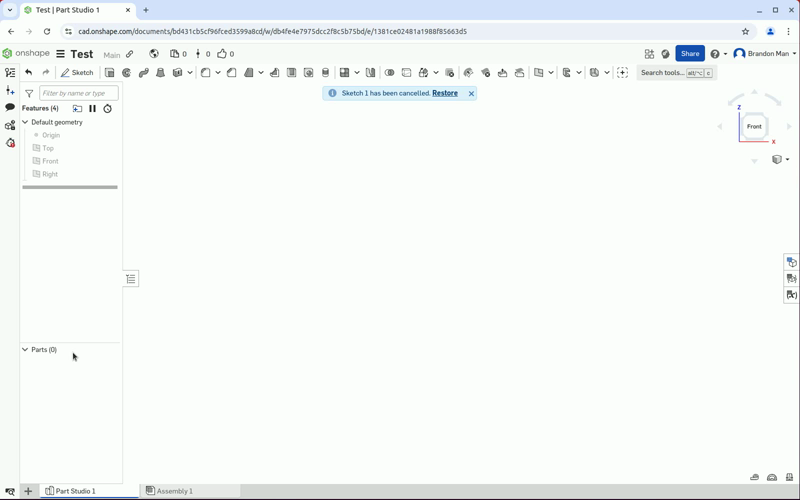
key(shift+y)
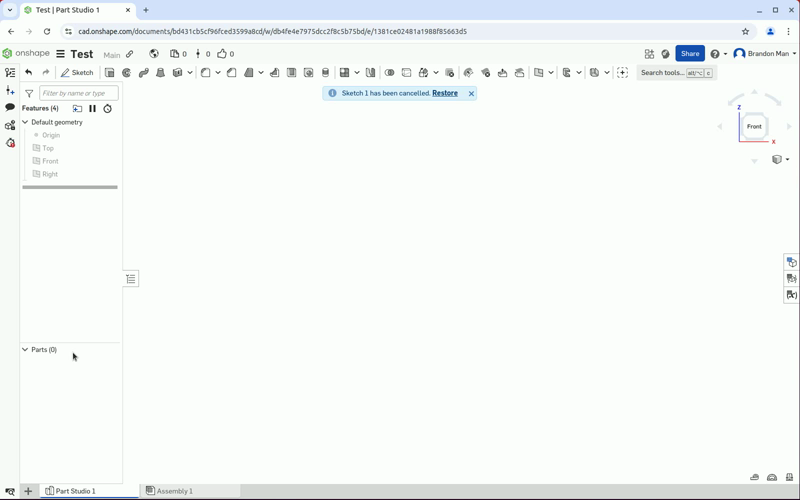
key(shift+s)
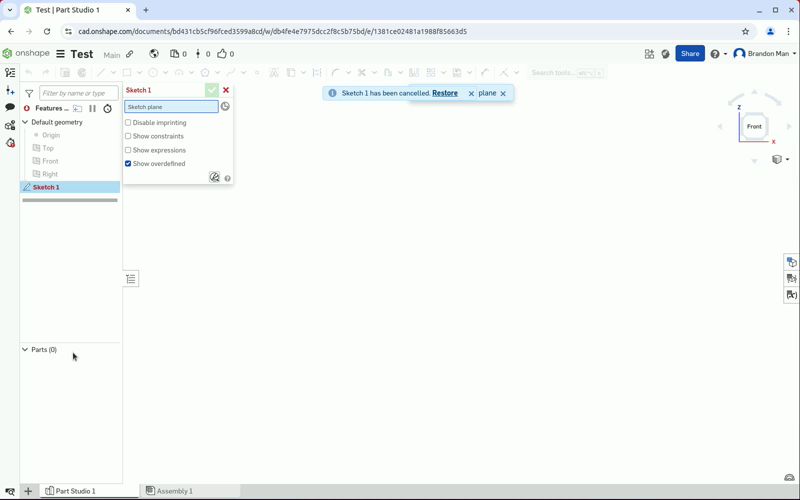
mouse_move(73, 163)
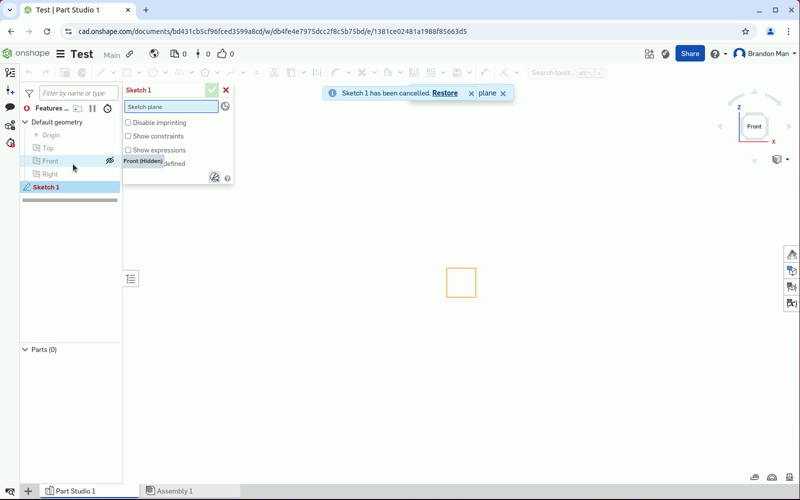
click(73, 163)
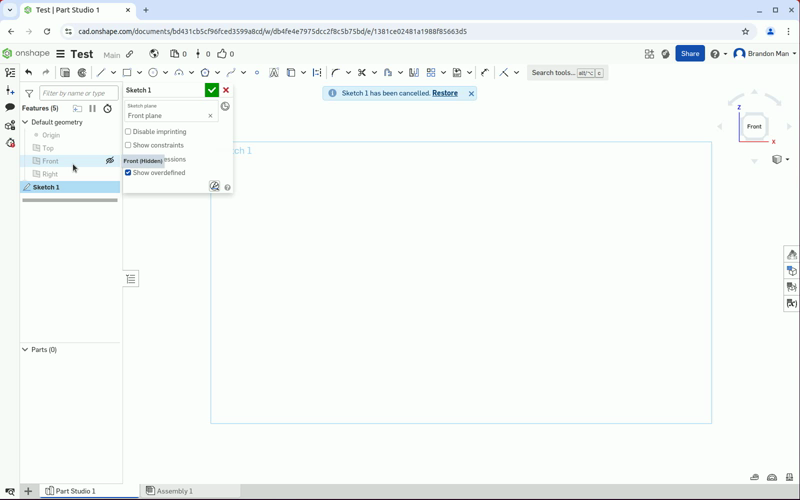
mouse_move(73, 352)
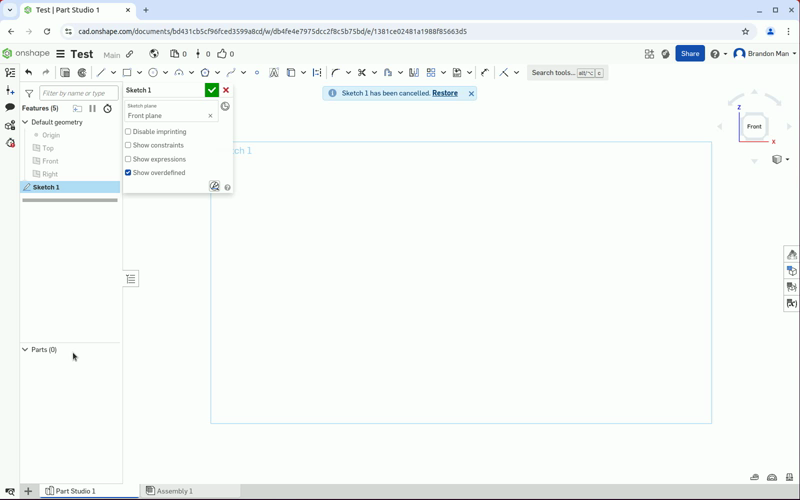
key(y)
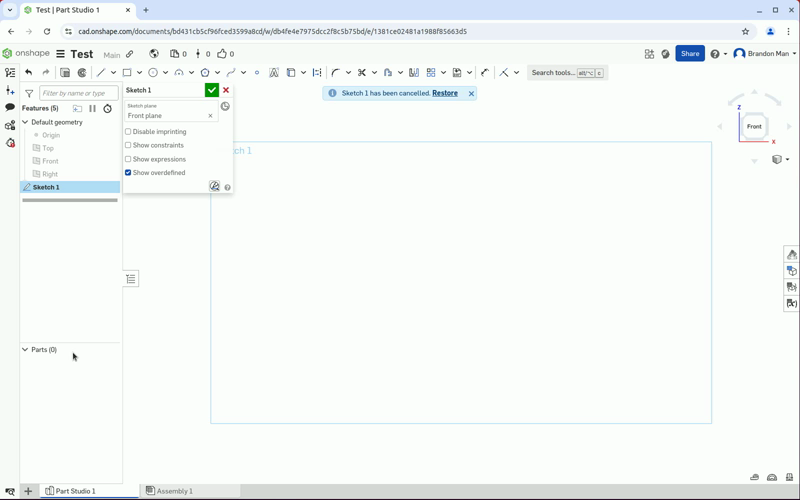
key(l)
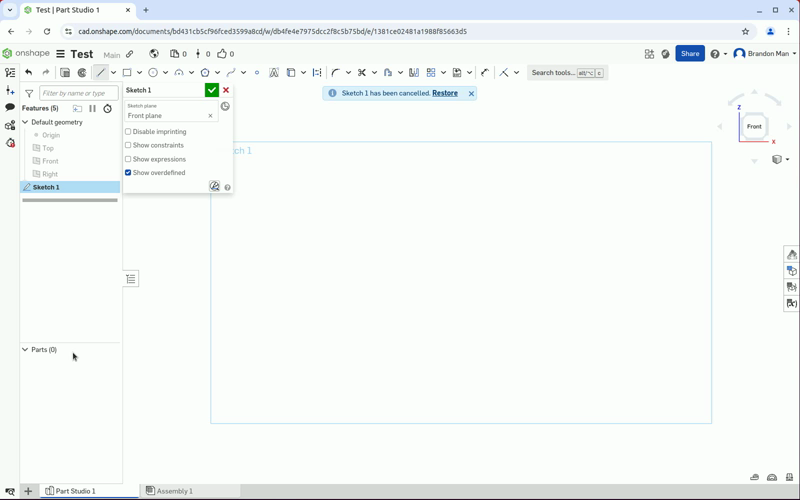
key_down(shift)
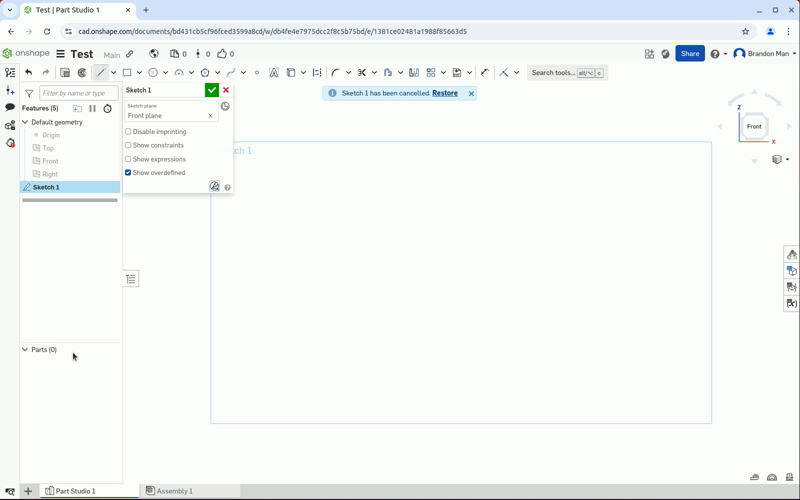
mouse_move(427, 282)
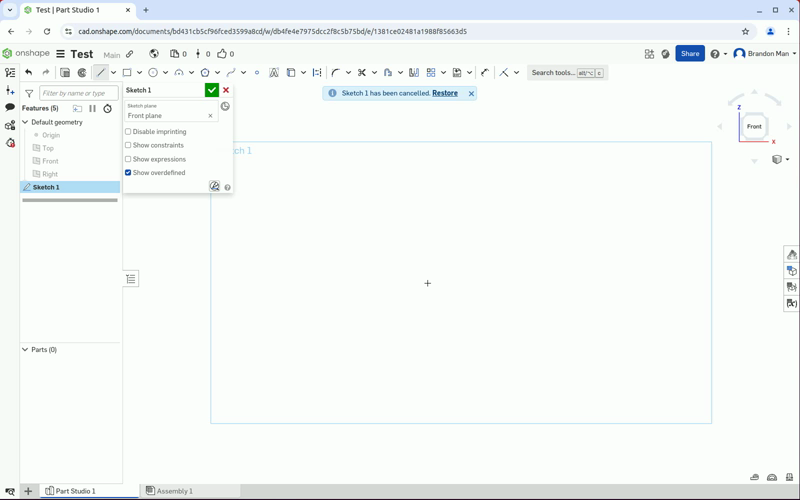
click(427, 282)
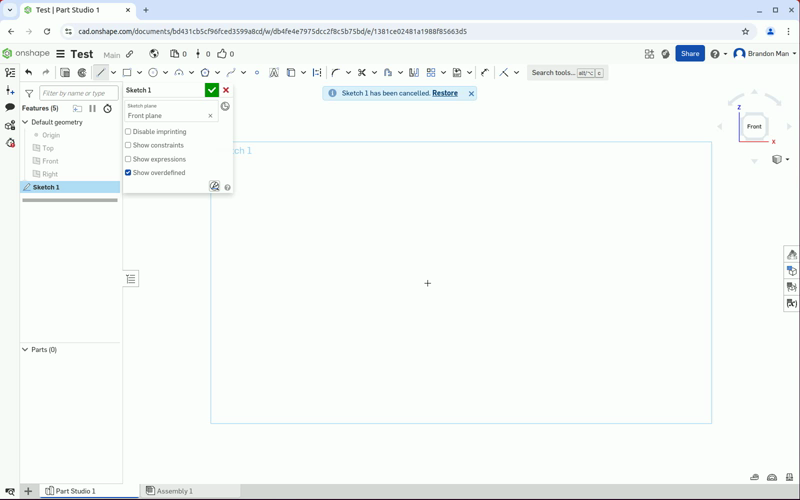
key_up(shift)
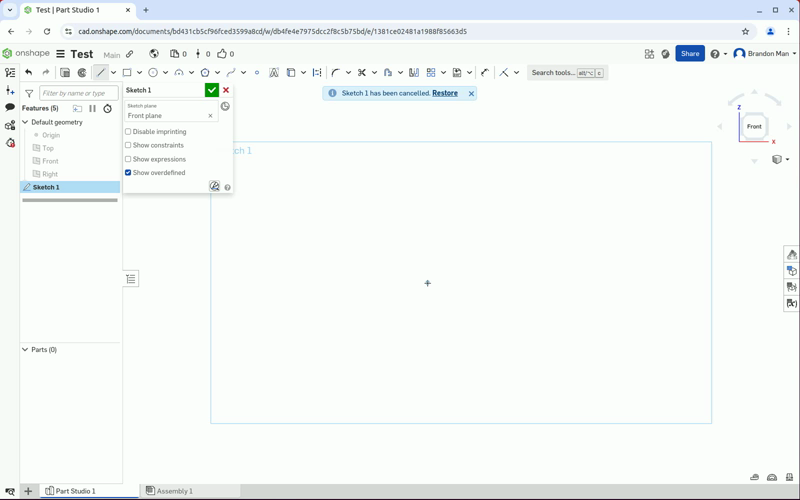
key_down(shift)
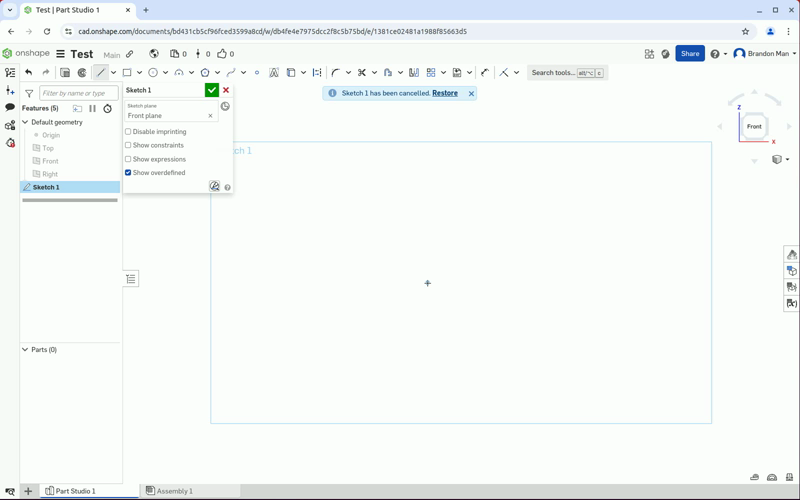
mouse_move(494, 282)
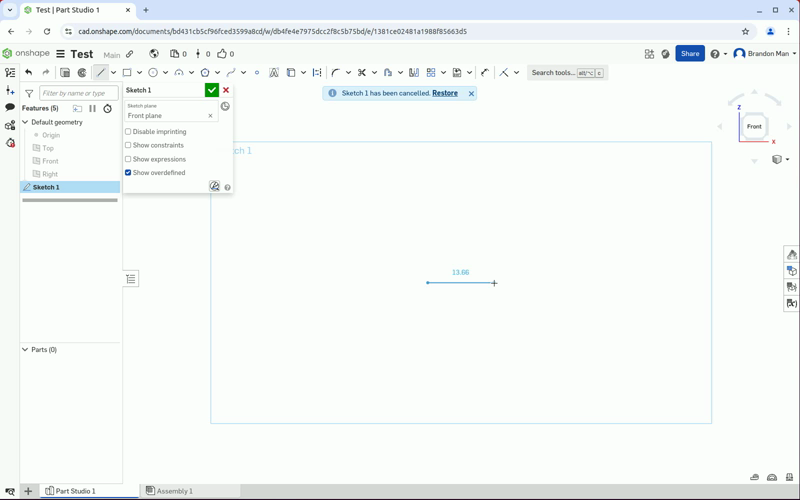
click(494, 282)
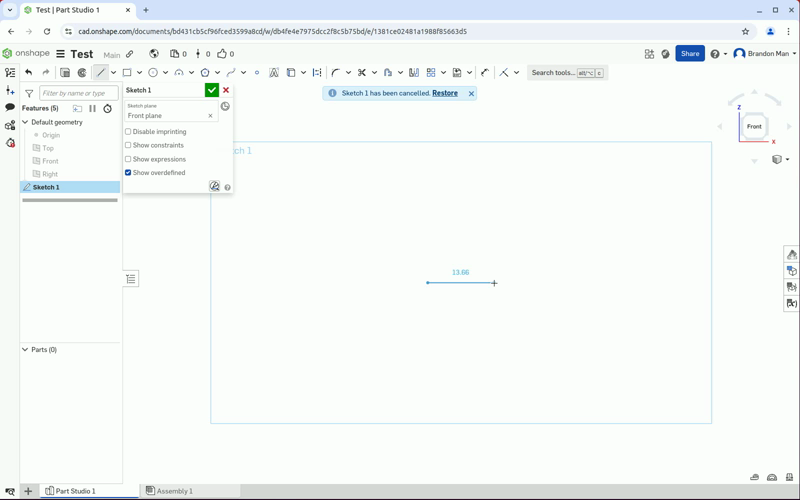
key_up(shift)
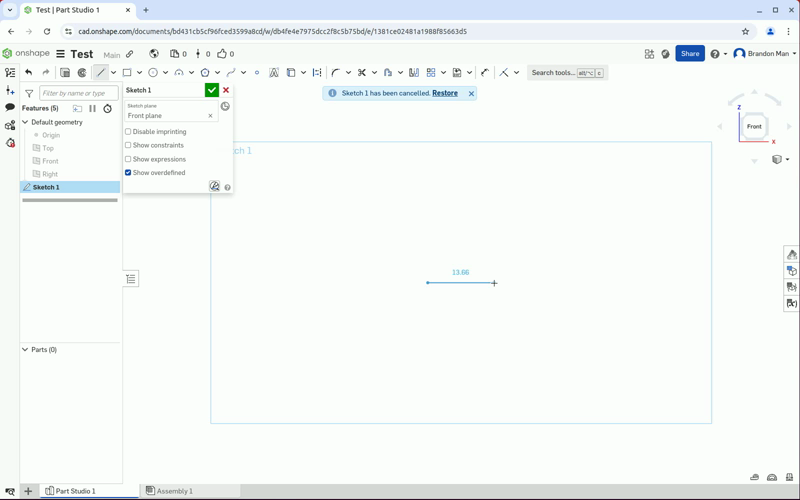
key_down(shift)
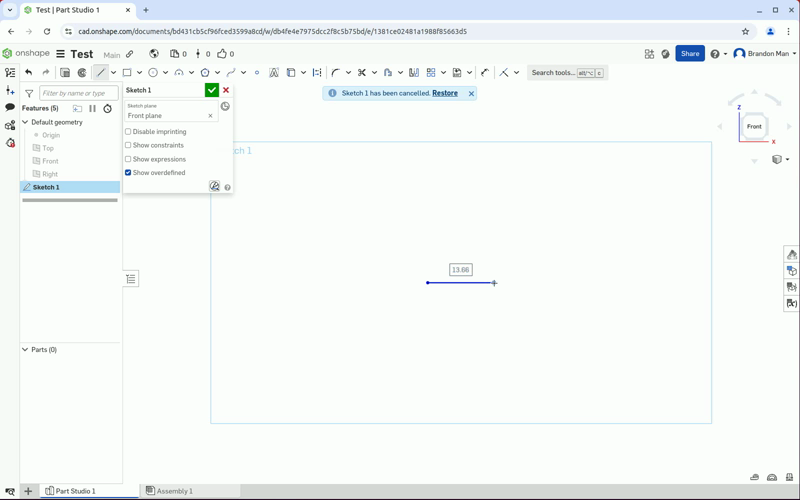
mouse_move(524, 282)
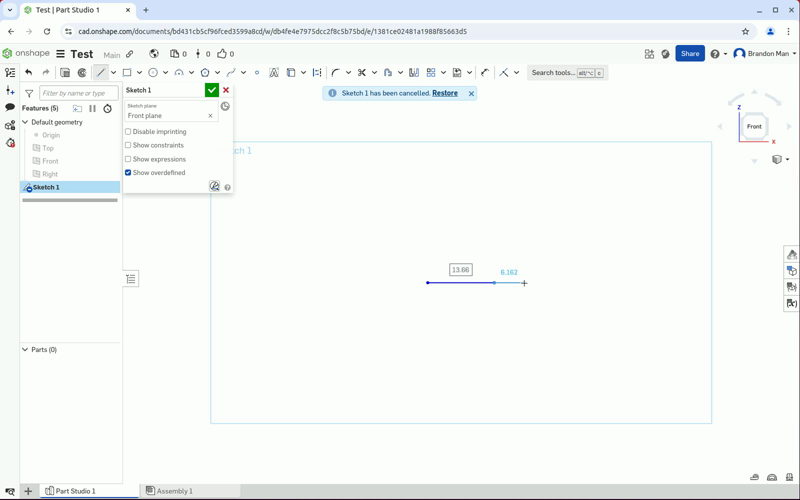
mouse_move(482, 250)
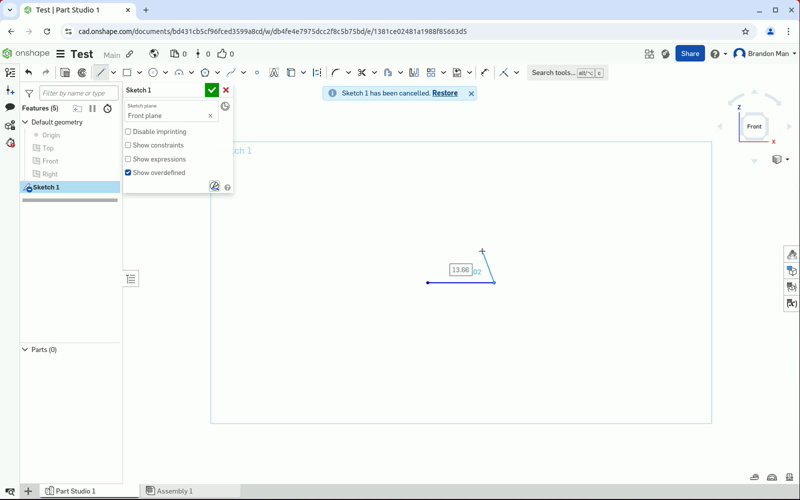
click(482, 250)
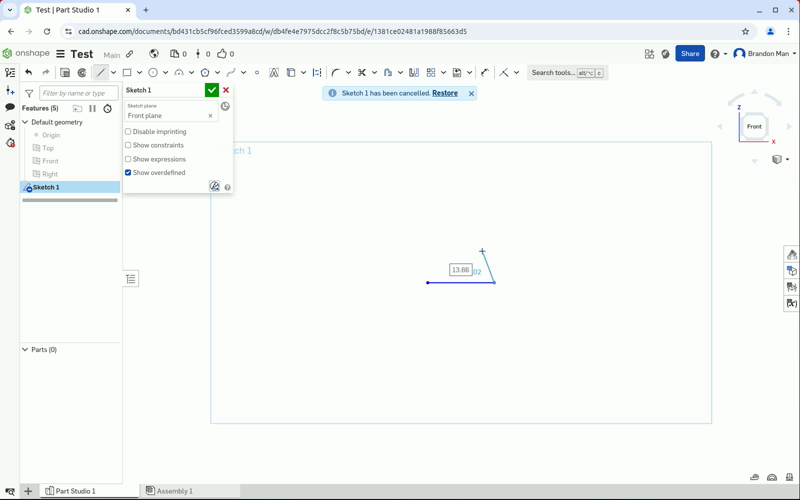
key_up(shift)
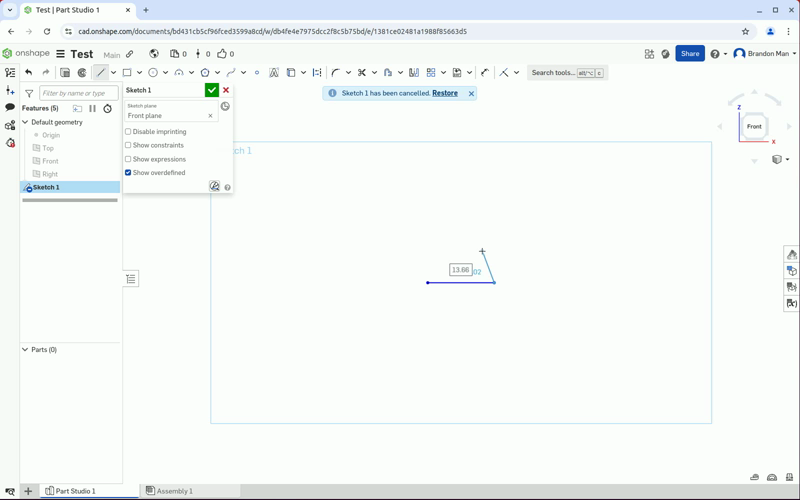
key_down(shift)
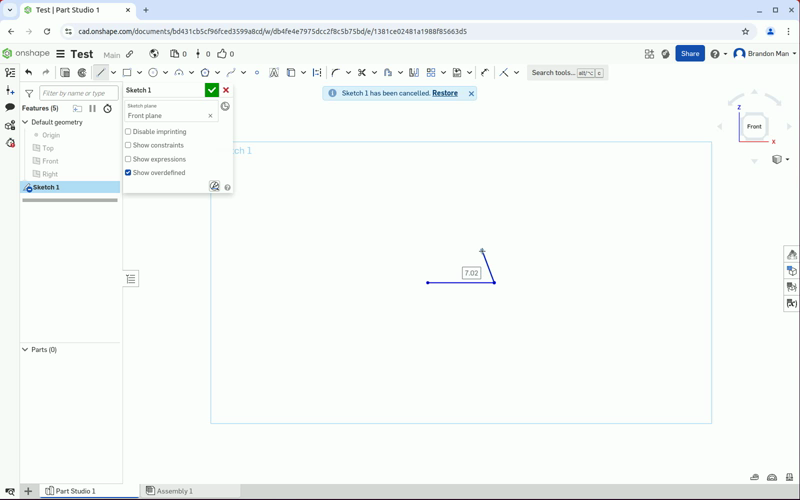
mouse_move(512, 250)
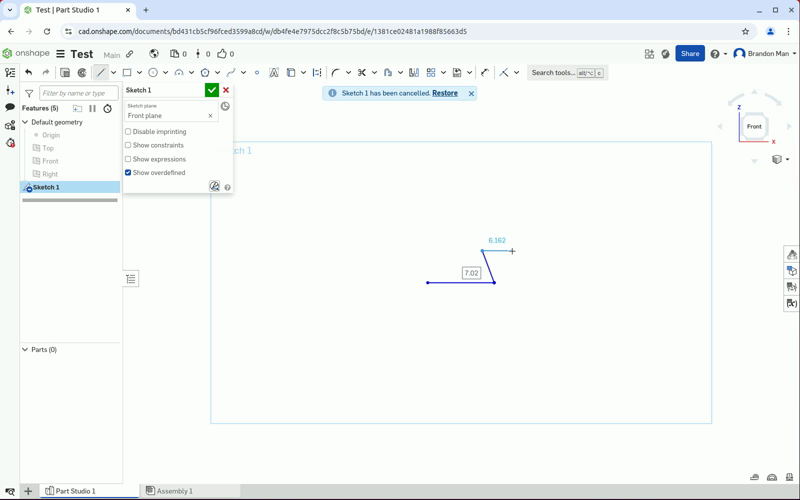
mouse_move(439, 250)
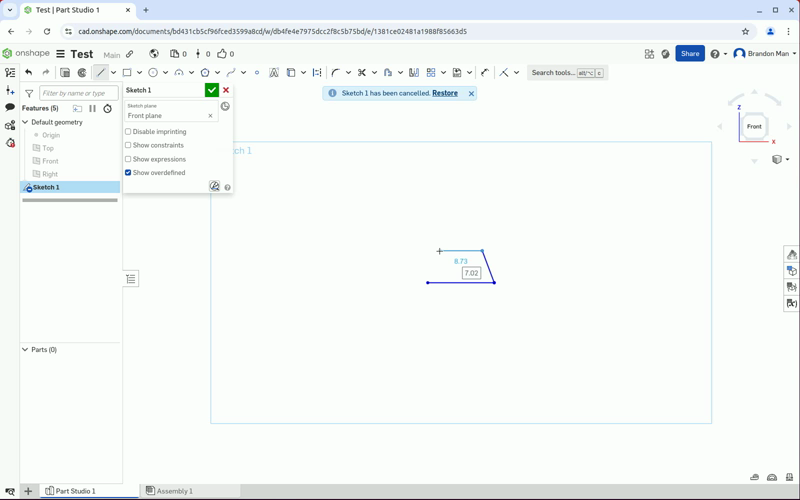
click(439, 250)
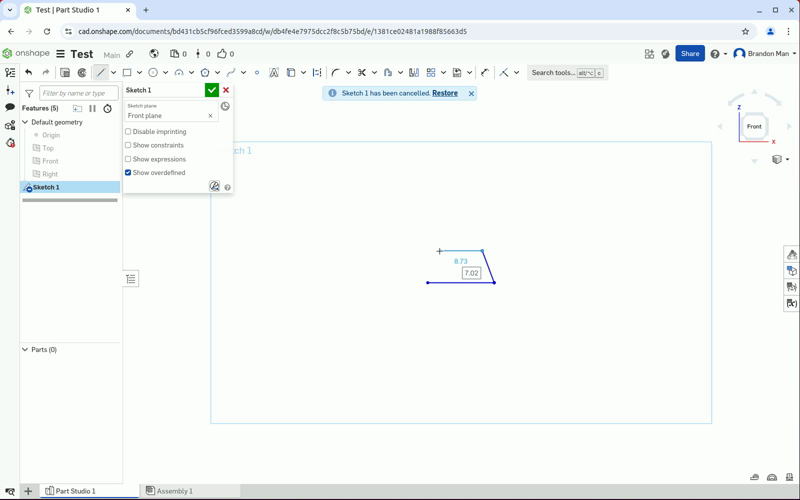
key_up(shift)
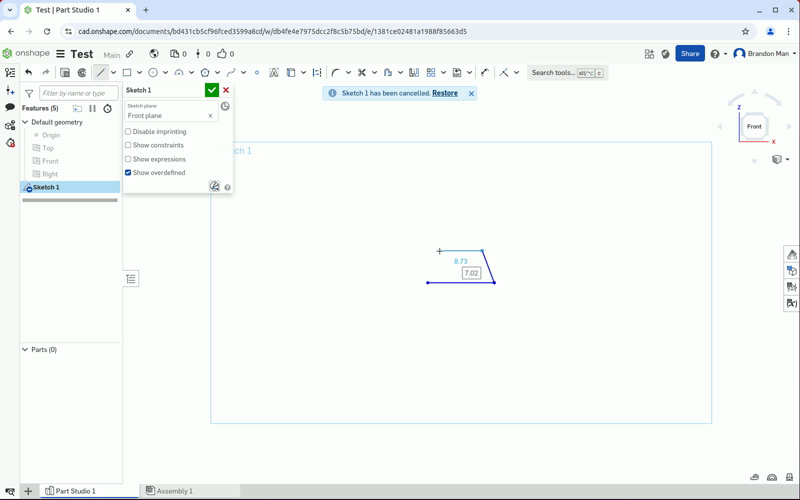
mouse_move(469, 250)
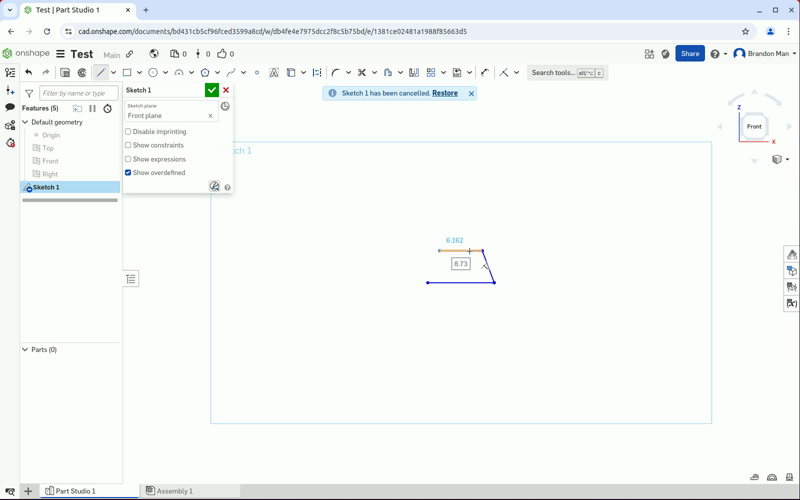
key_down(shift)
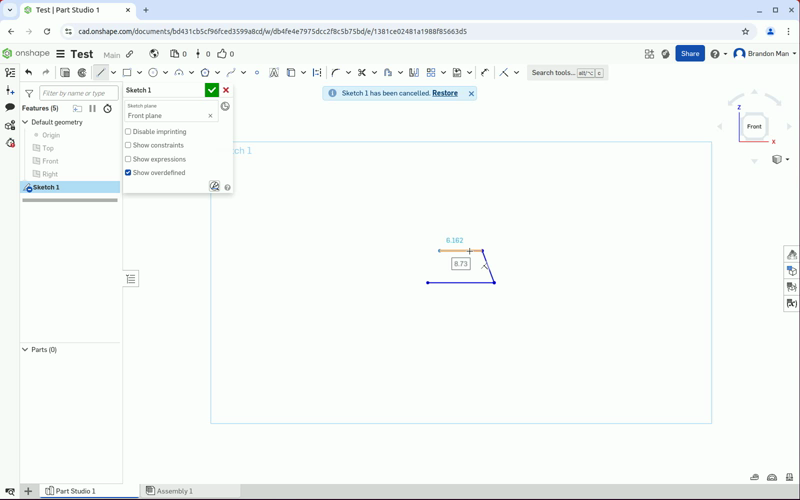
mouse_move(427, 282)
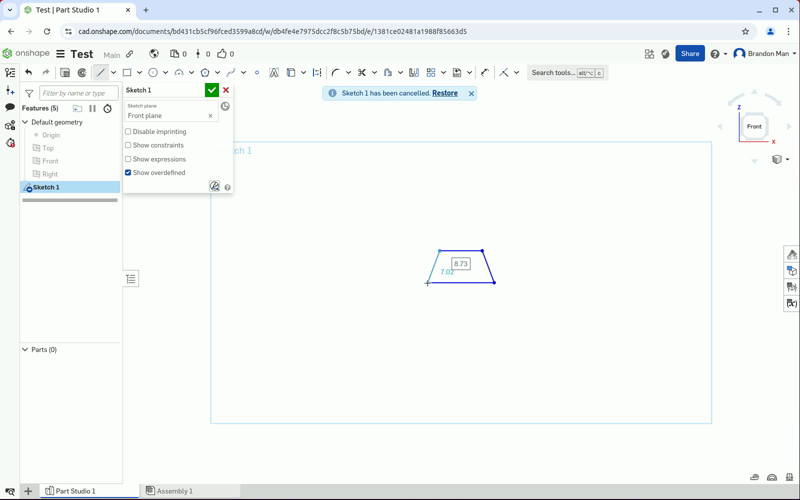
key_up(shift)
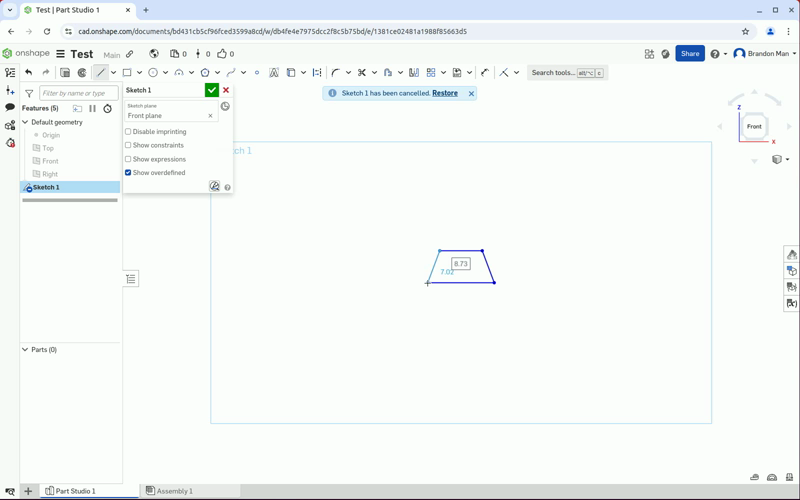
click(427, 282)
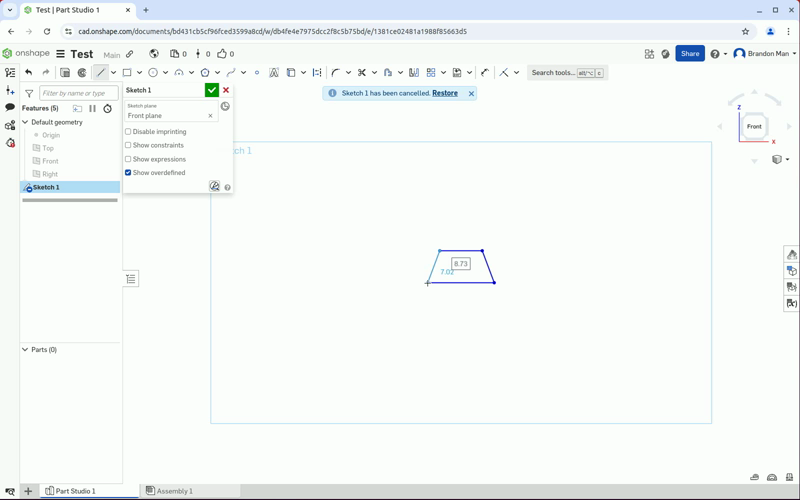
key(esc)
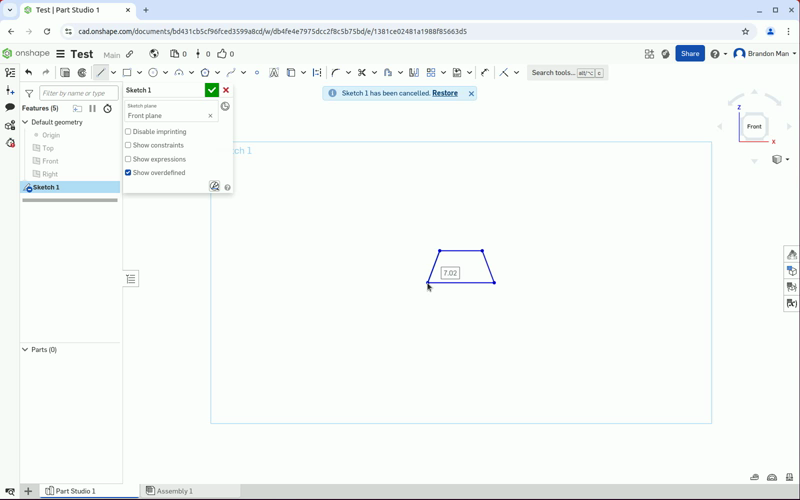
mouse_move(455, 277)
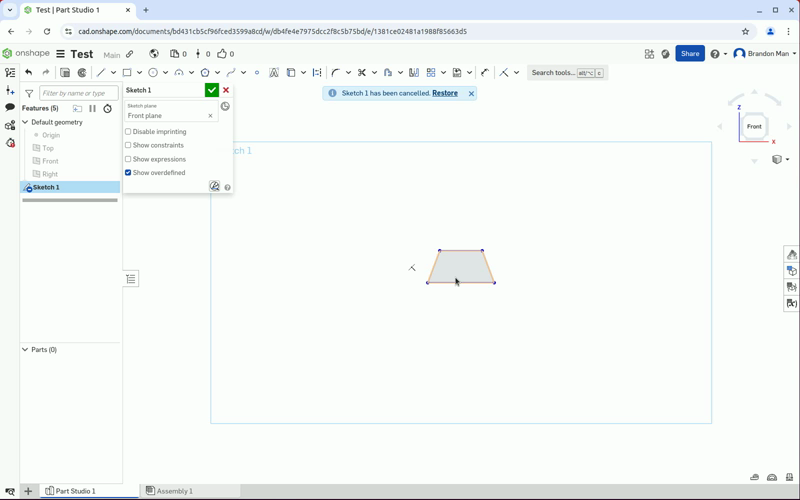
scroll(6)
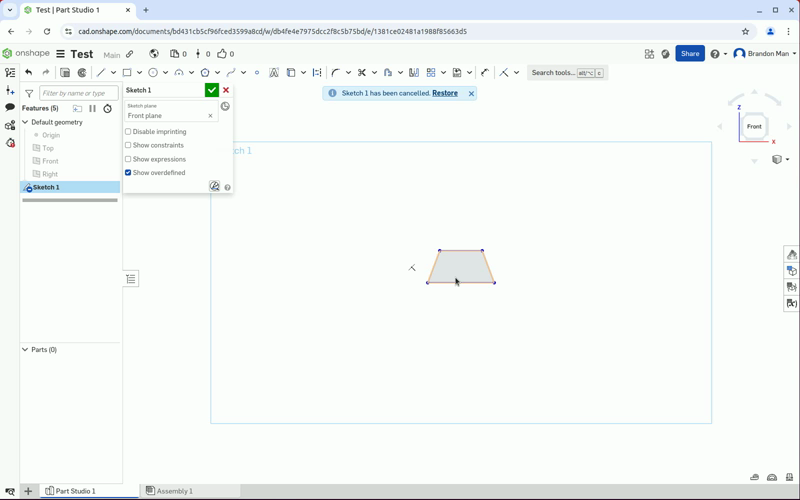
scroll(6)
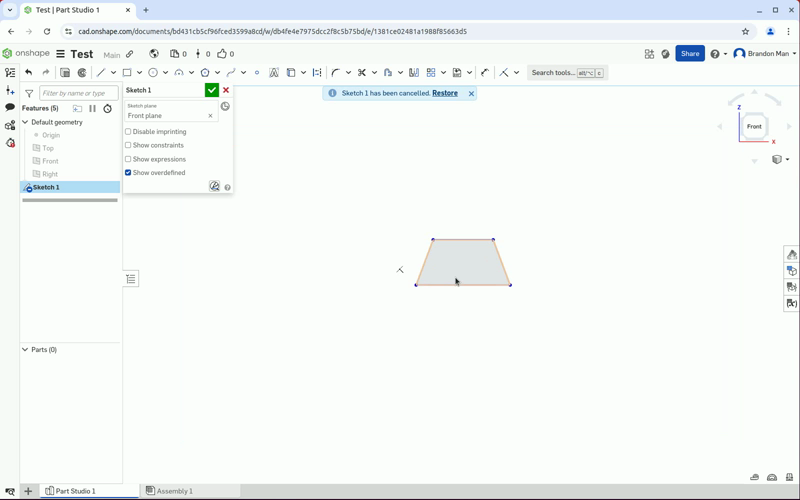
scroll(6)
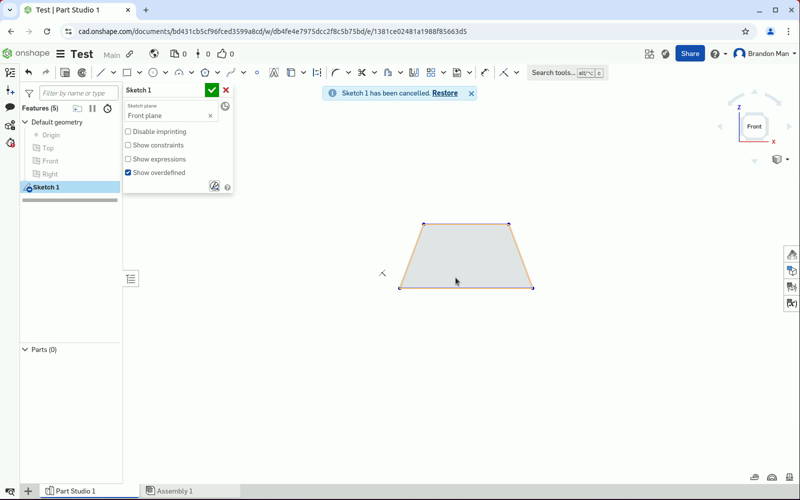
scroll(6)
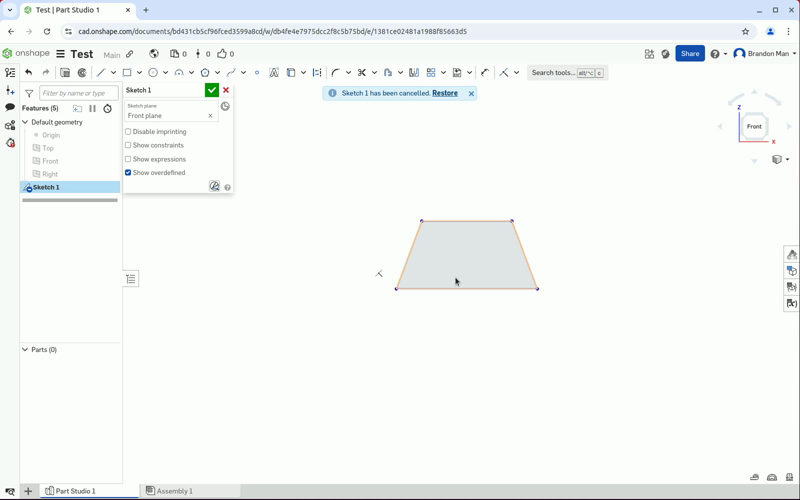
scroll(6)
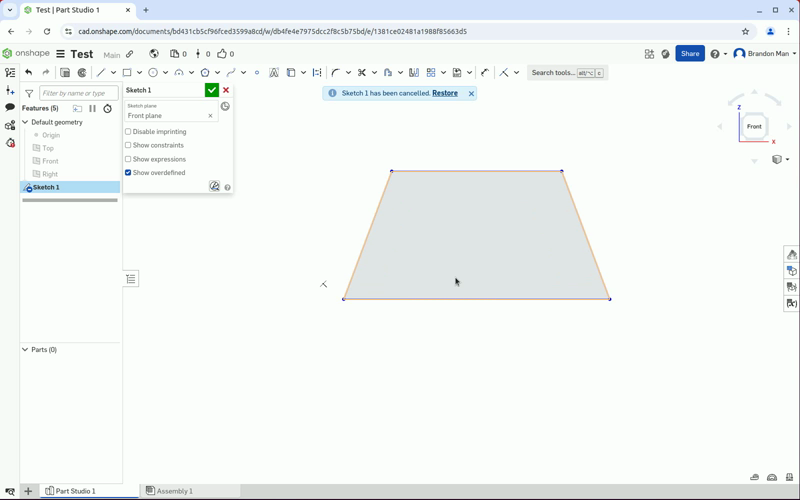
scroll(6)
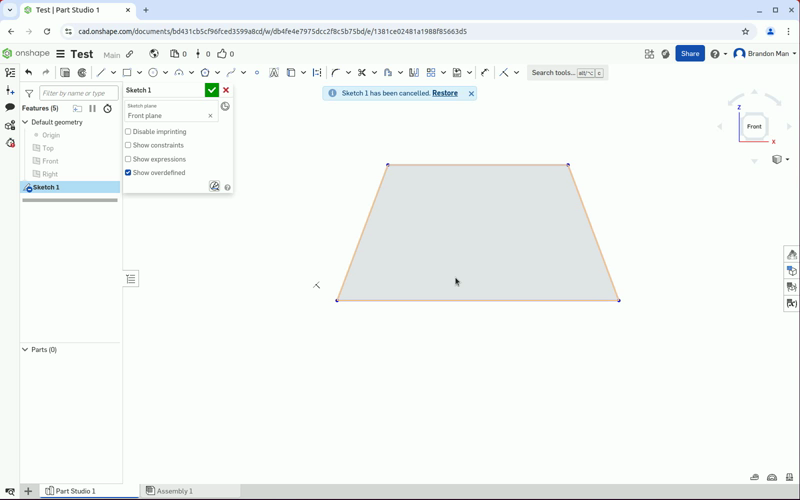
scroll(6)
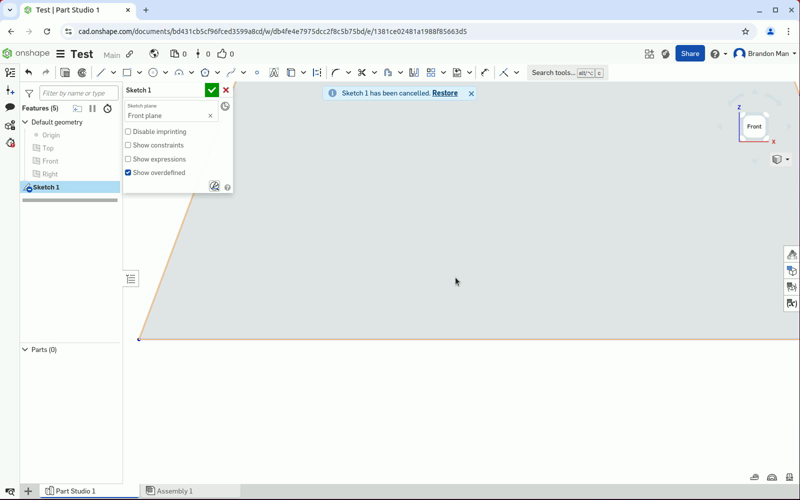
click(455, 277)
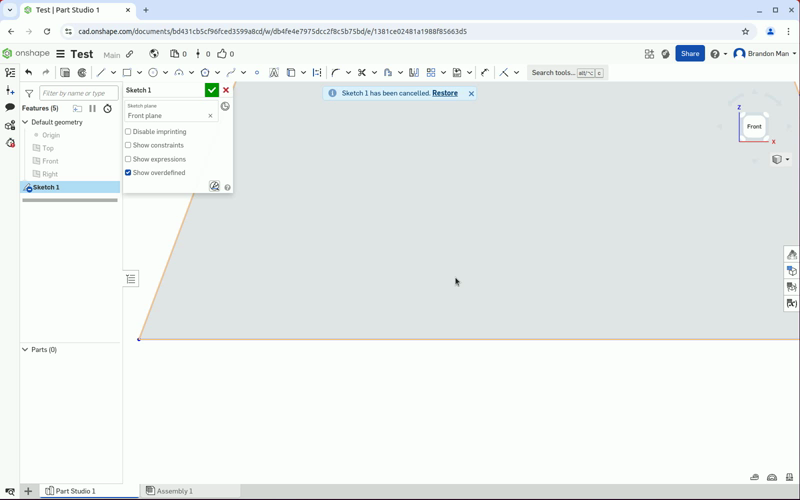
scroll(-6)
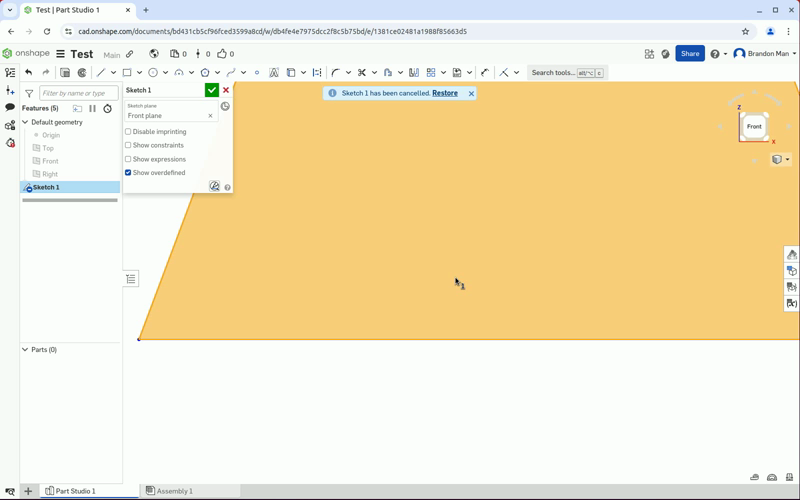
scroll(-6)
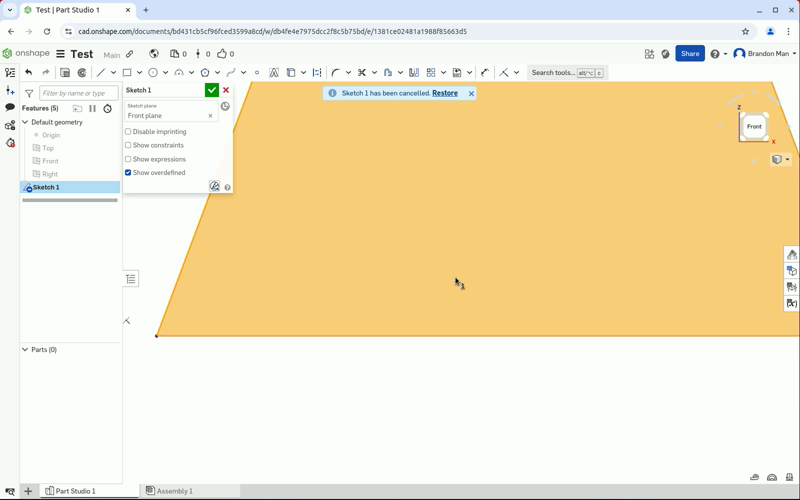
scroll(-6)
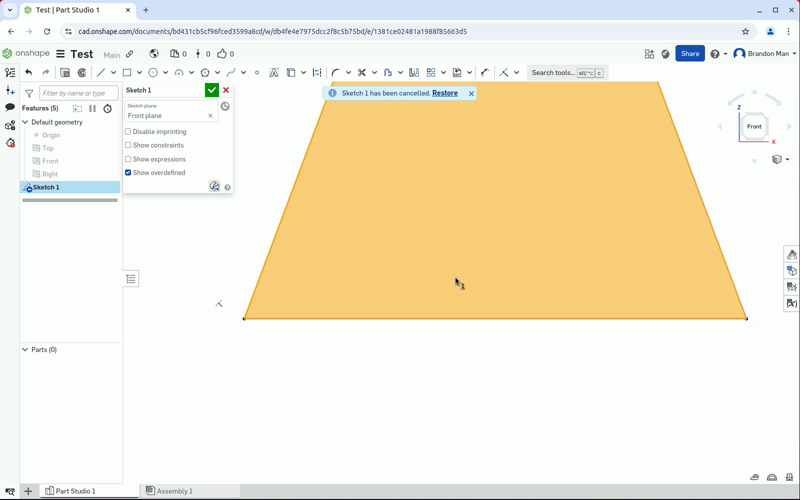
scroll(-6)
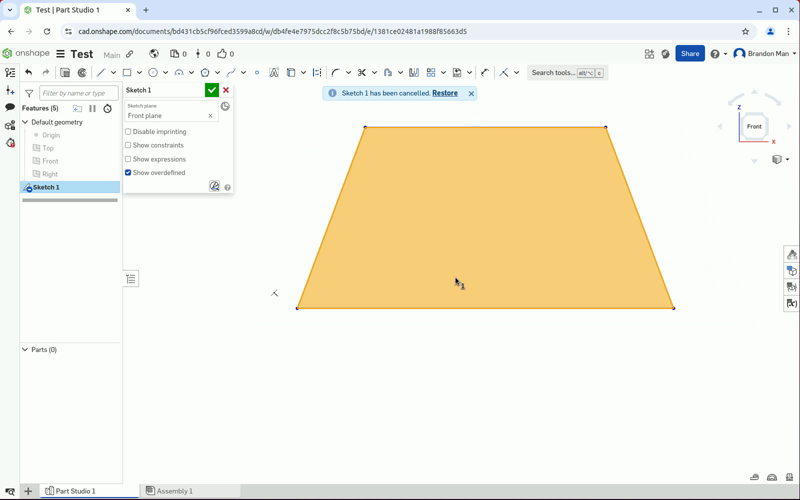
scroll(-6)
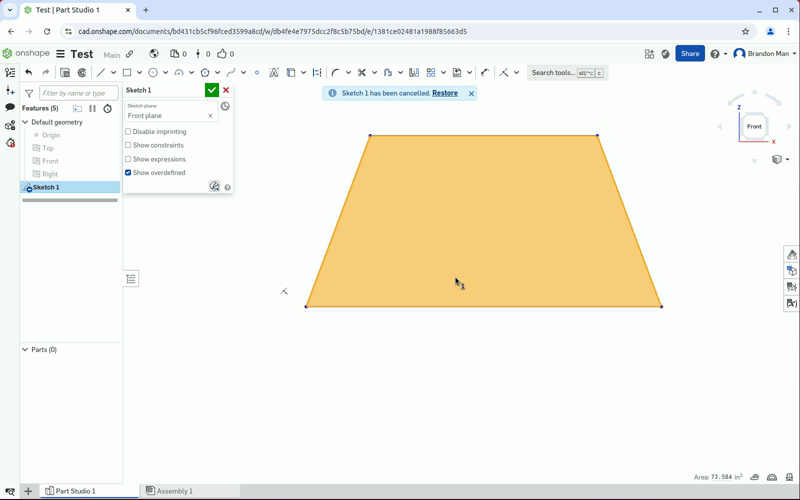
scroll(-6)
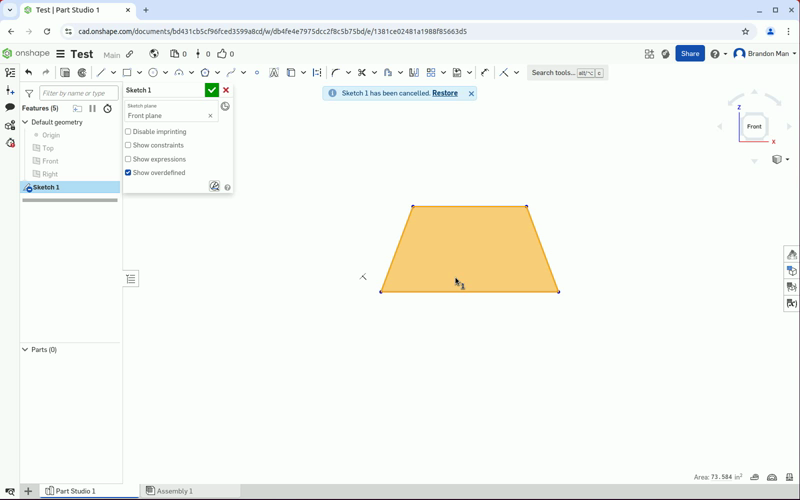
scroll(-6)
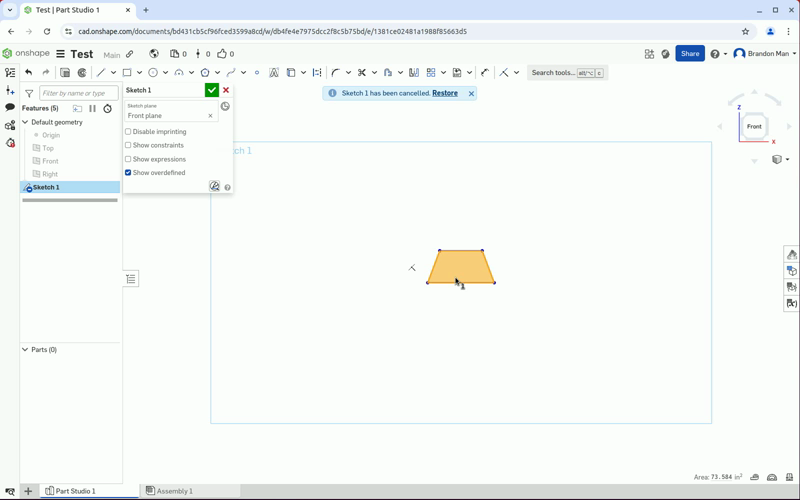
mouse_move(73, 352)
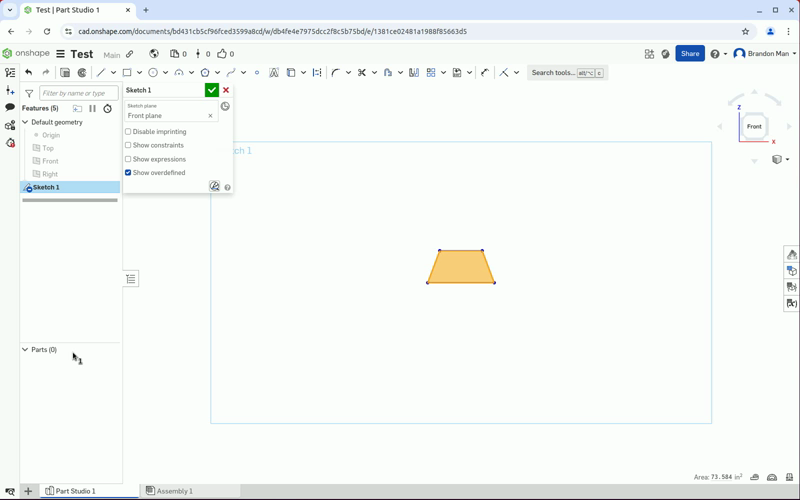
key(shift+y)
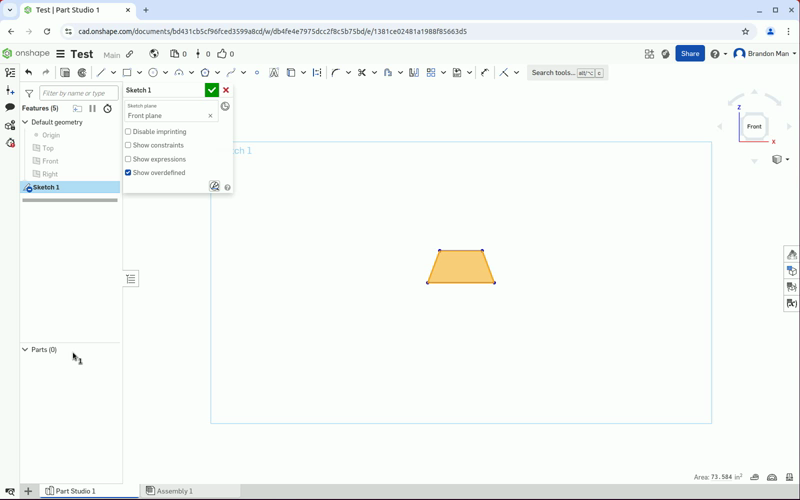
key(shift+e)
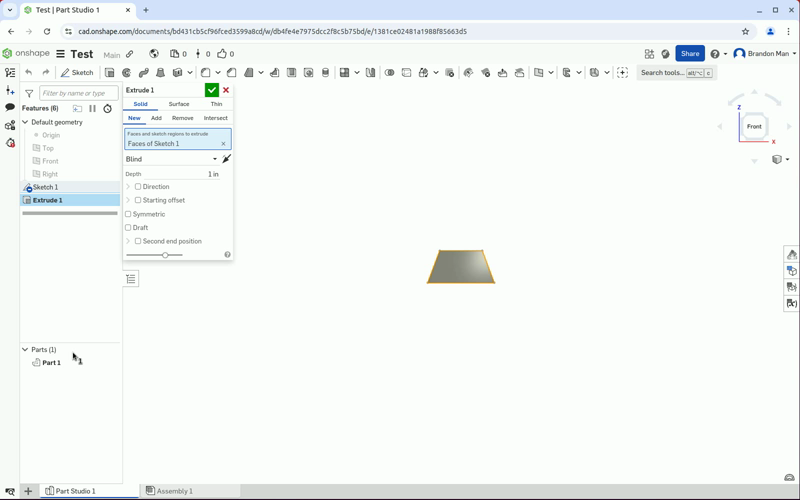
mouse_move(143, 106)
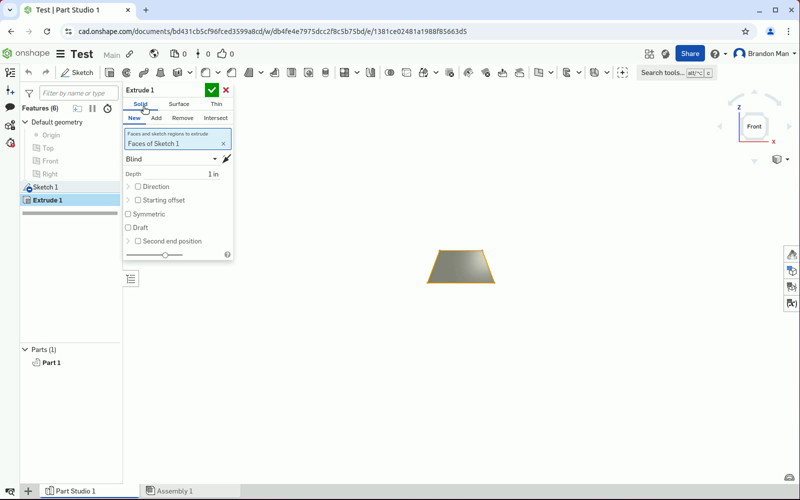
click(143, 106)
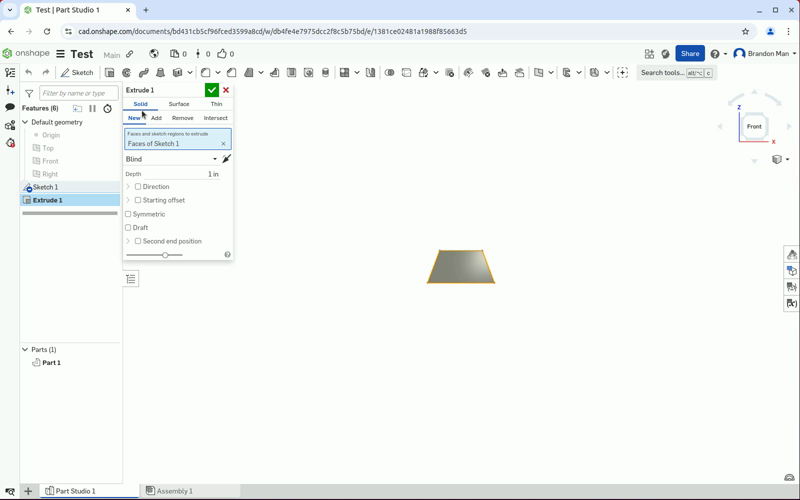
mouse_move(137, 120)
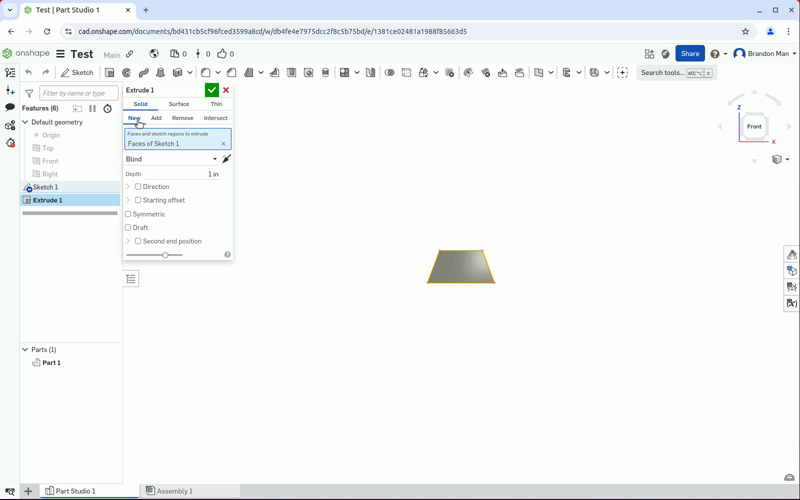
click(137, 120)
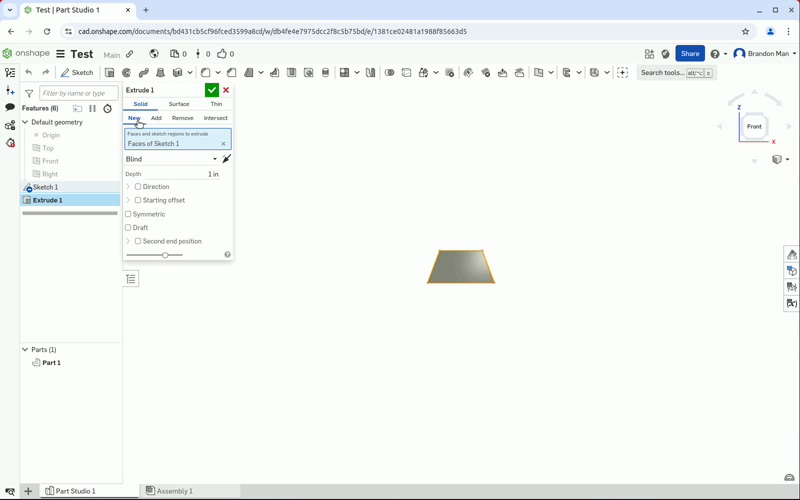
key(tab, 4)
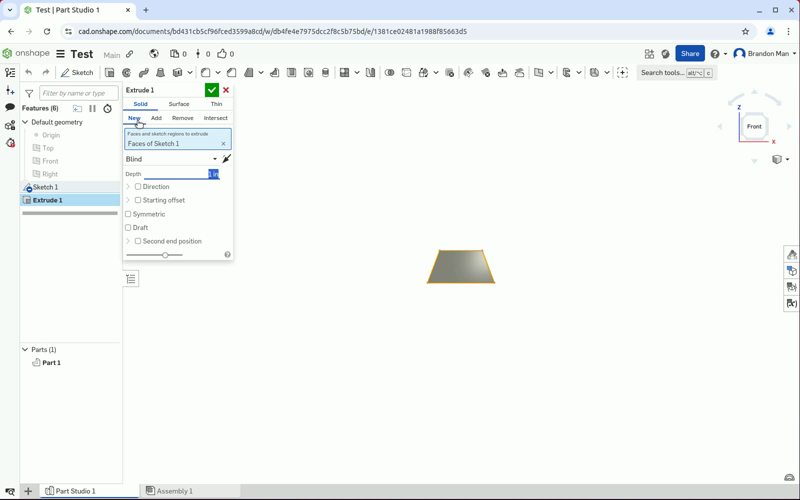
text(-23.108)
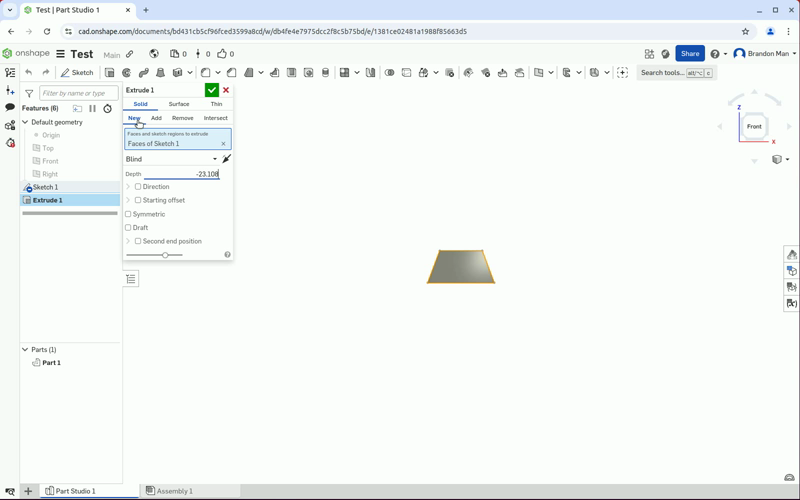
key(enter)
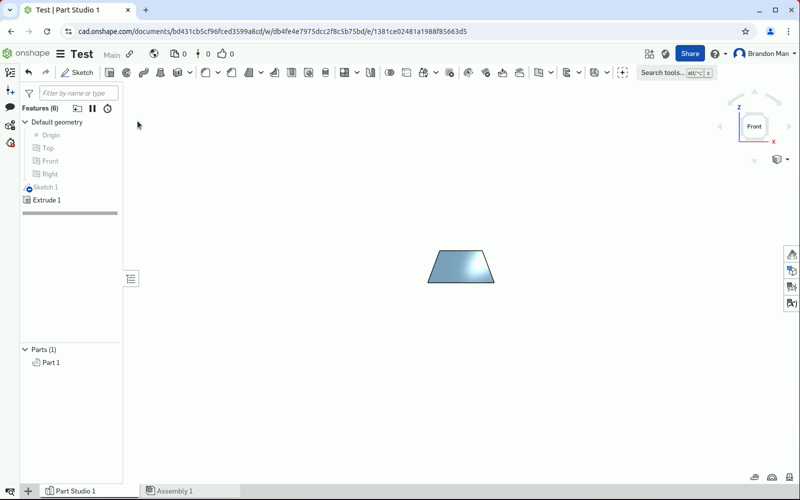
key(shift+h)
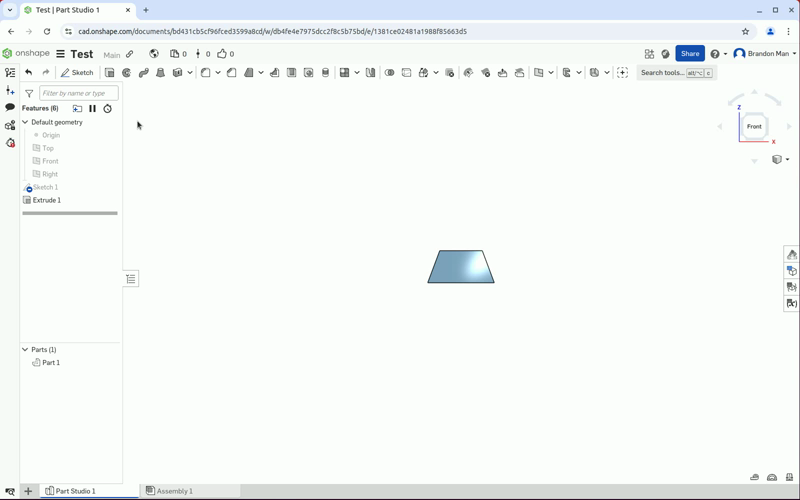
key(shift+h)
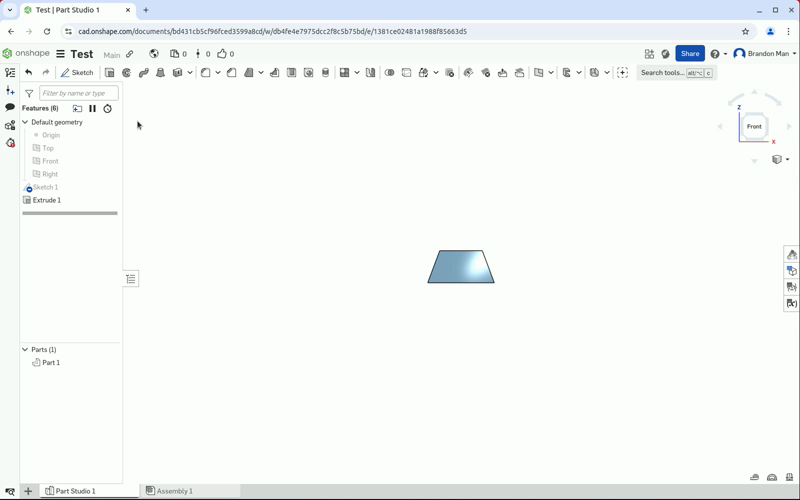
mouse_move(73, 189)
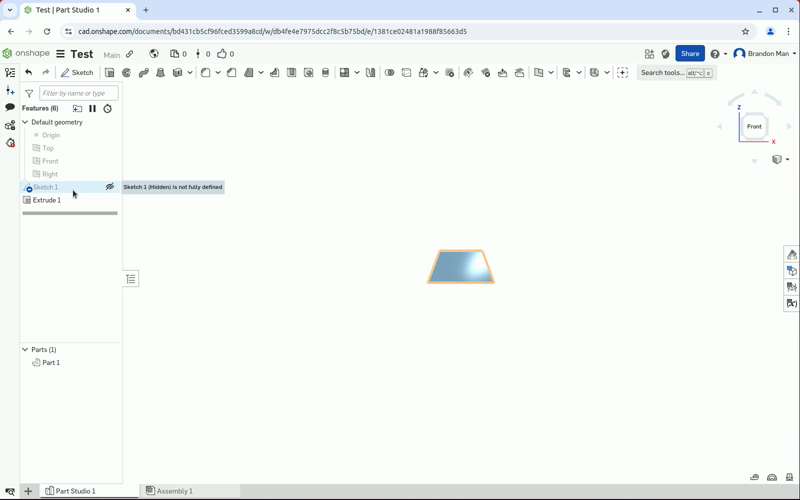
click(73, 189)
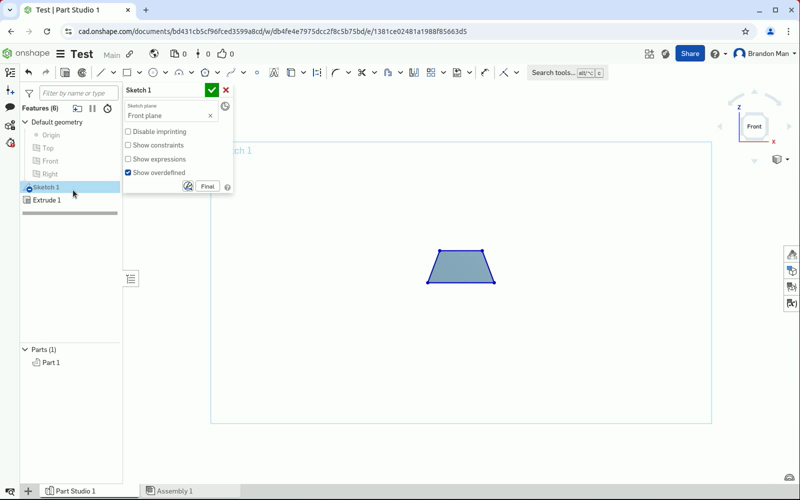
mouse_move(229, 92)
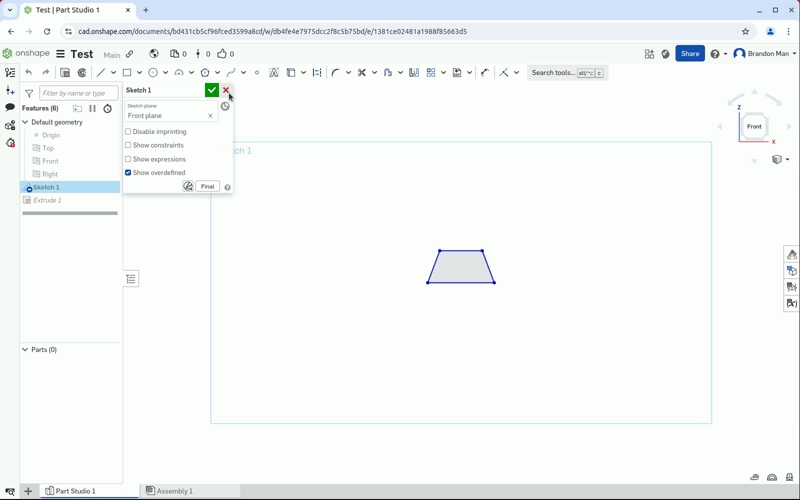
click(229, 92)
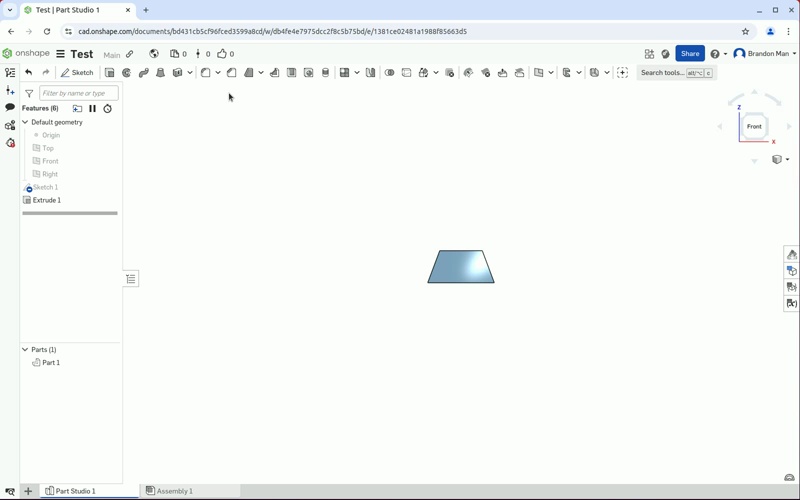
mouse_move(73, 352)
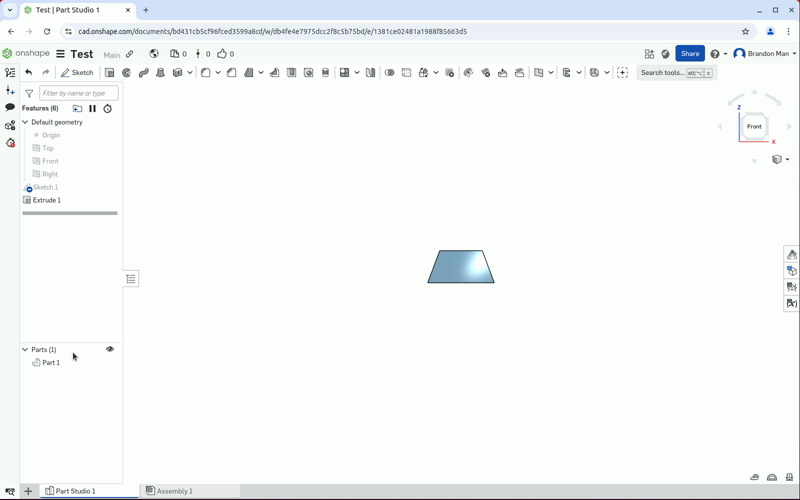
key(y)
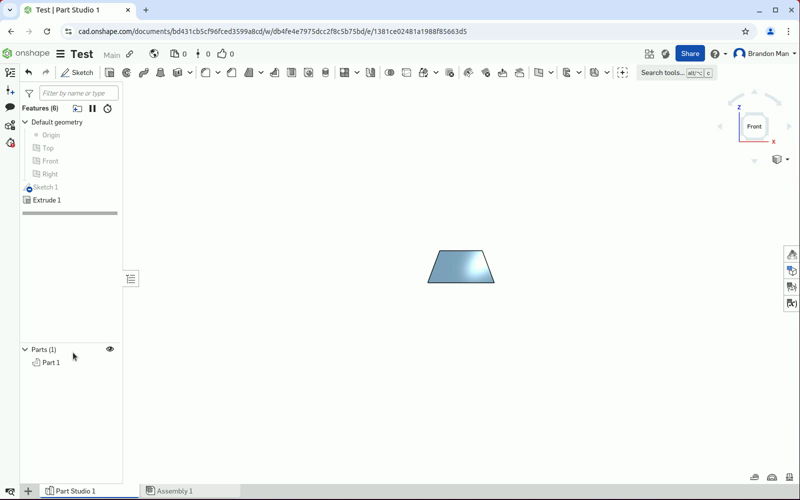
key(shift+p)
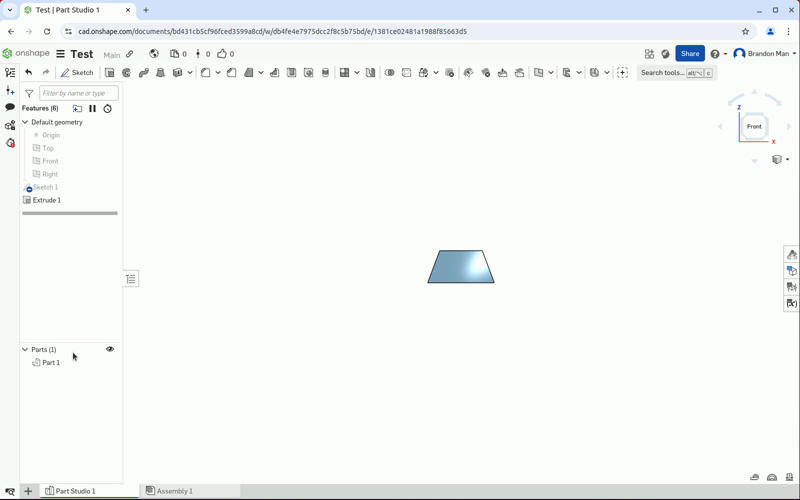
key(space)
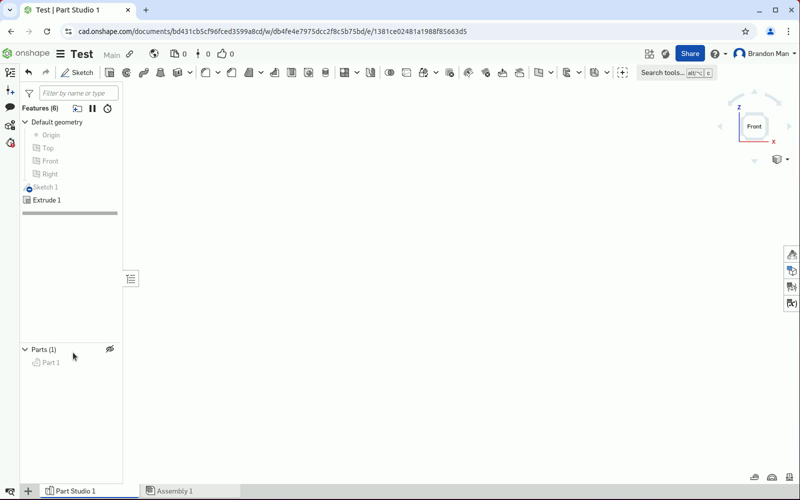
key_down(shift)
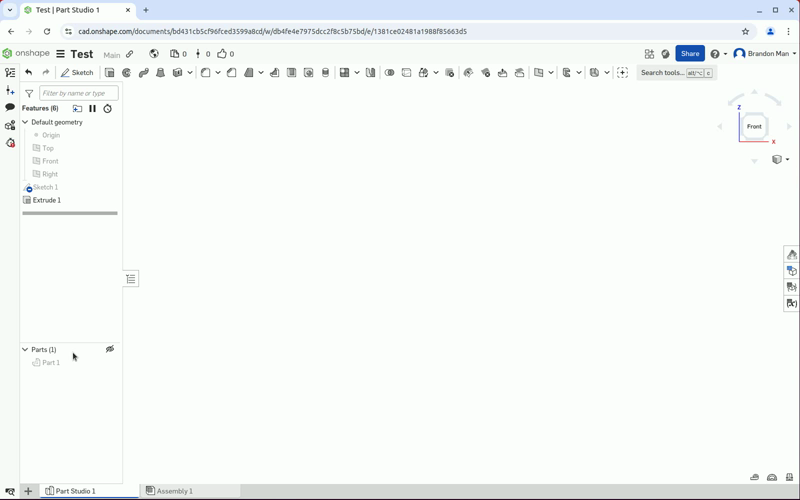
key(down)
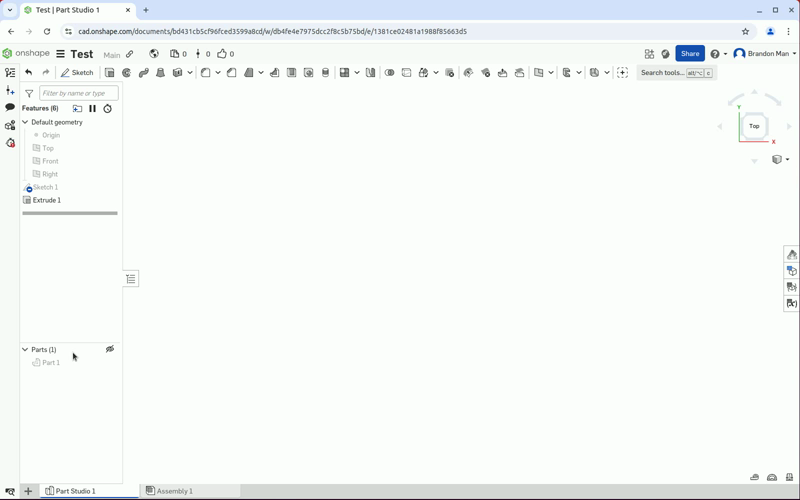
key_up(shift)
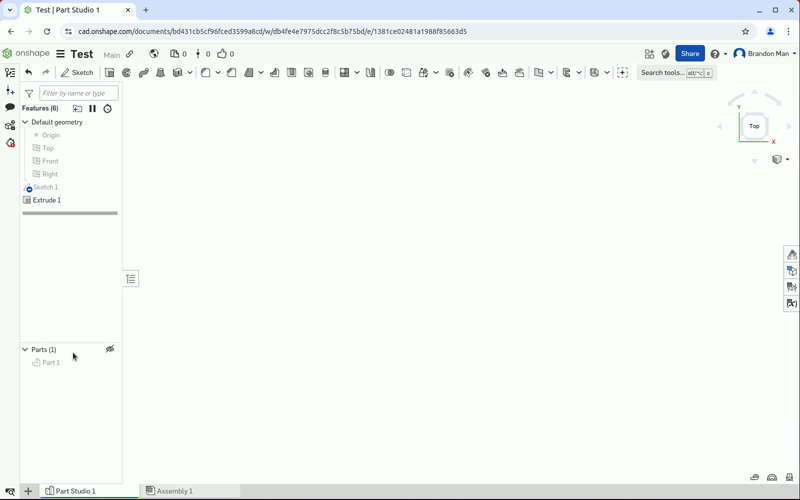
mouse_move(73, 352)
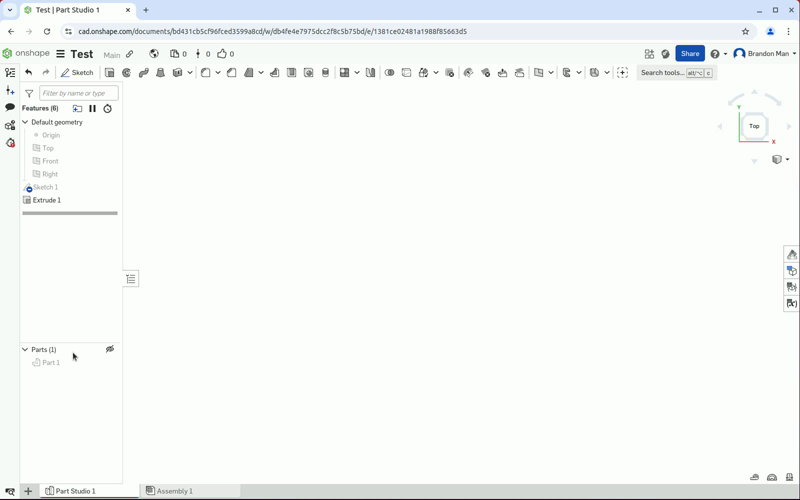
key(shift+y)
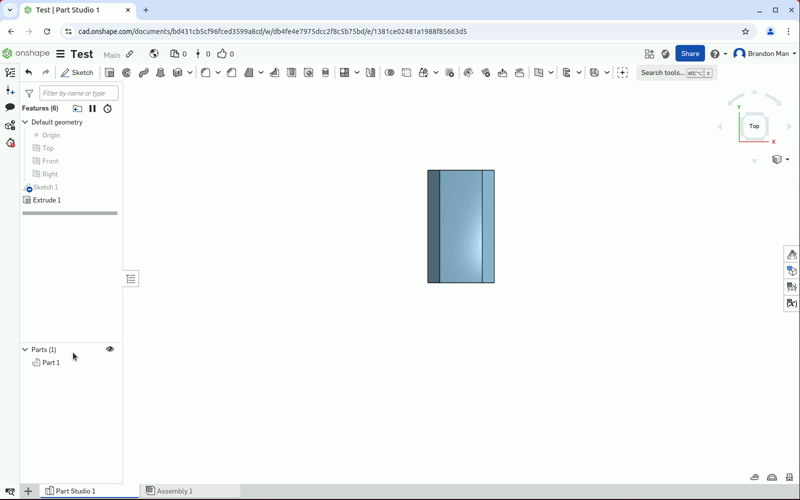
mouse_move(541, 75)
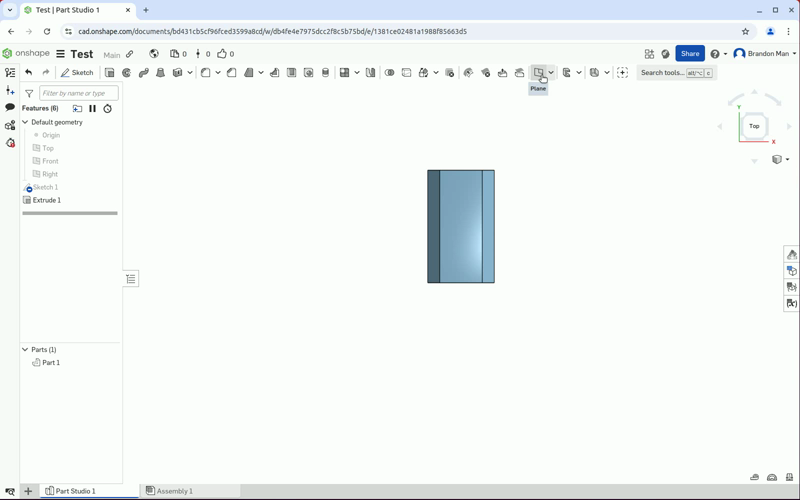
click(541, 75)
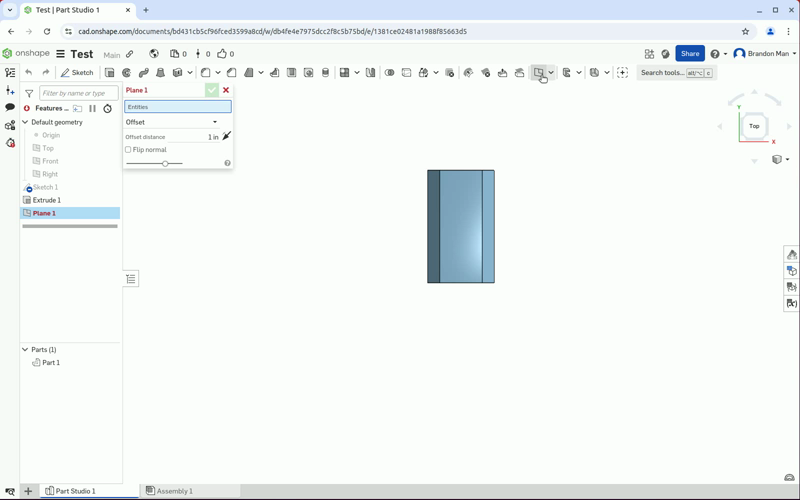
mouse_move(73, 150)
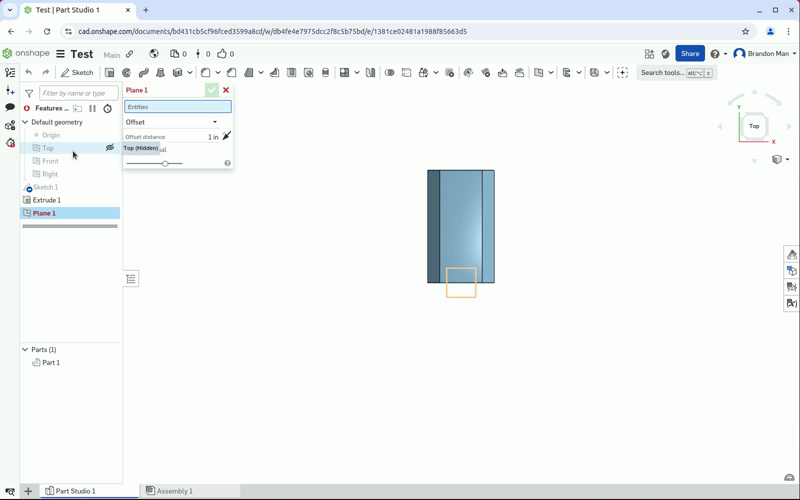
click(73, 150)
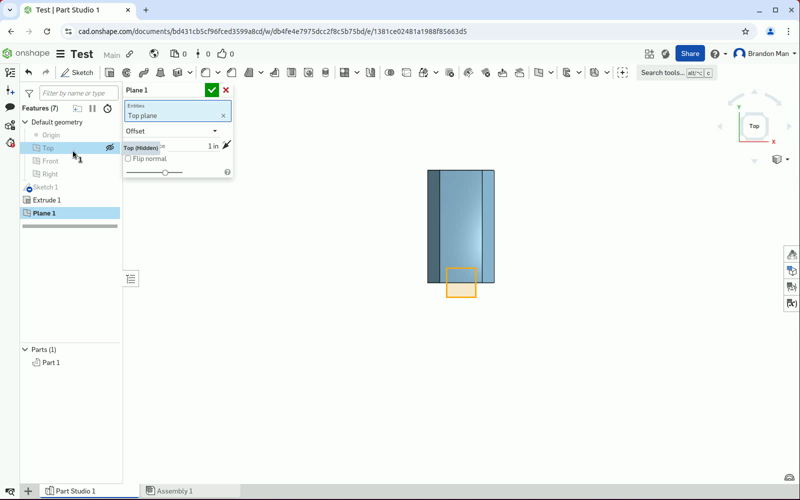
key(tab, 2)
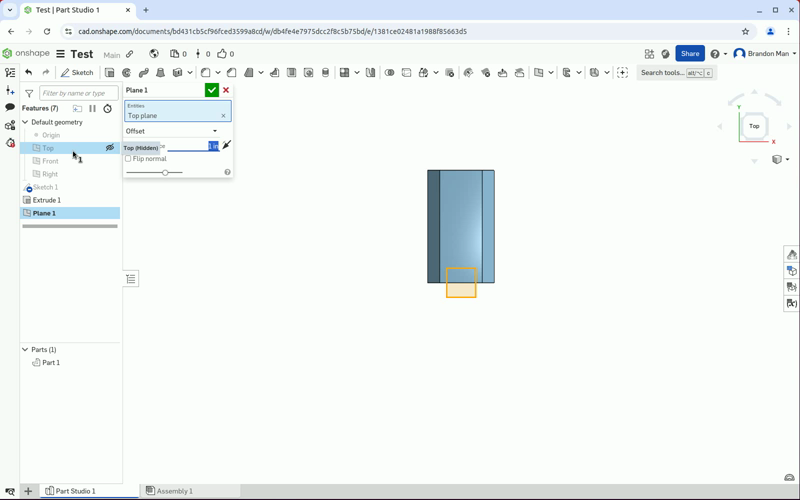
text(6.501)
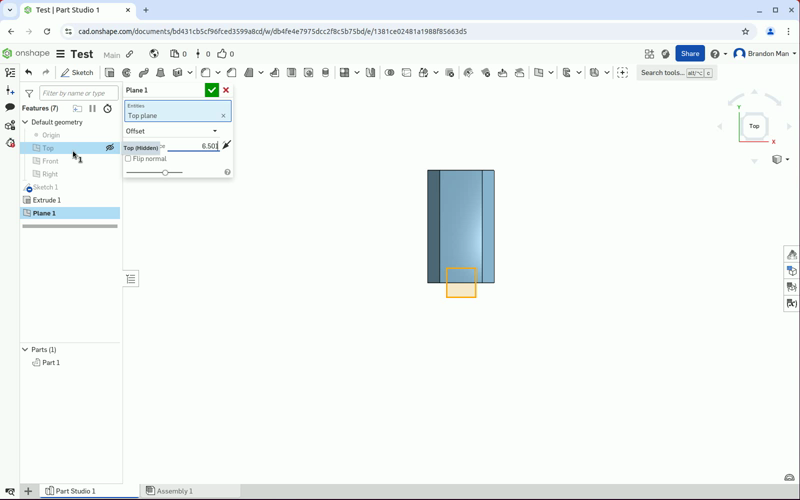
key(enter, 2)
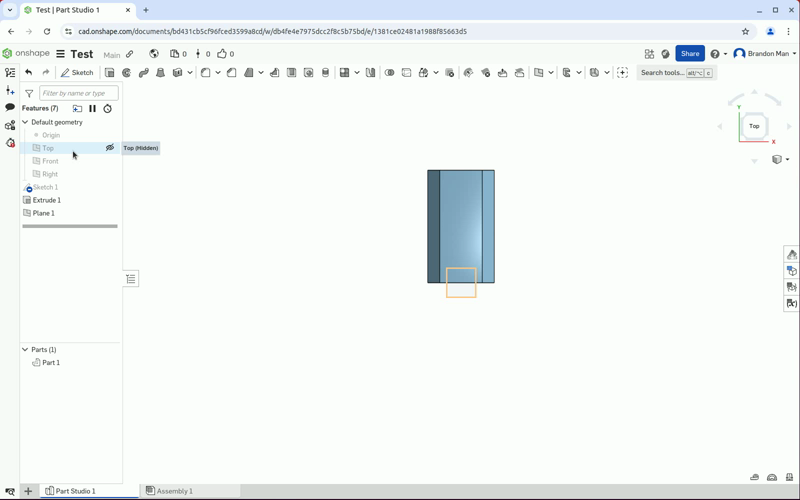
key(shift+s)
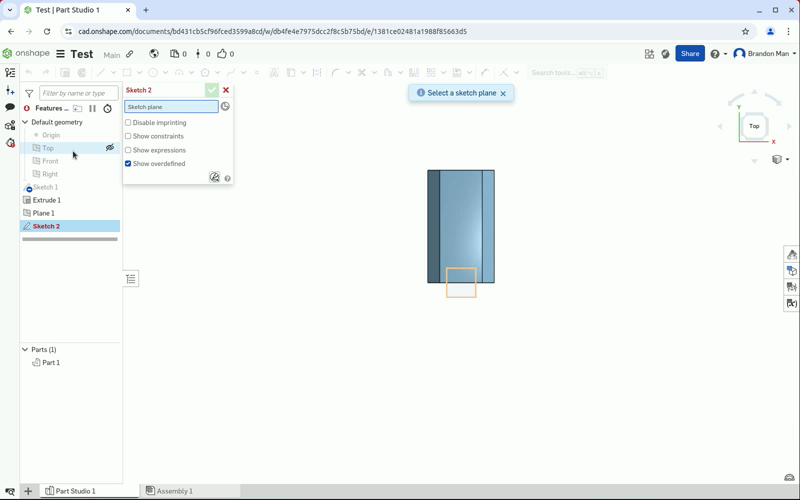
mouse_move(73, 215)
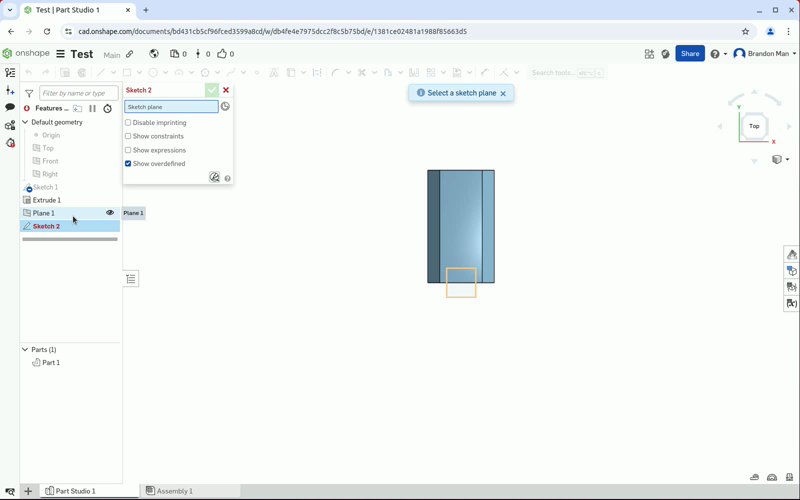
click(73, 215)
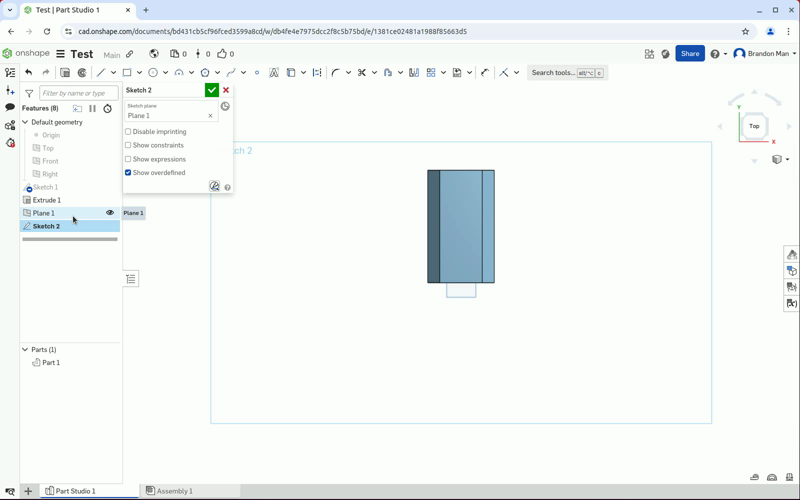
mouse_move(73, 352)
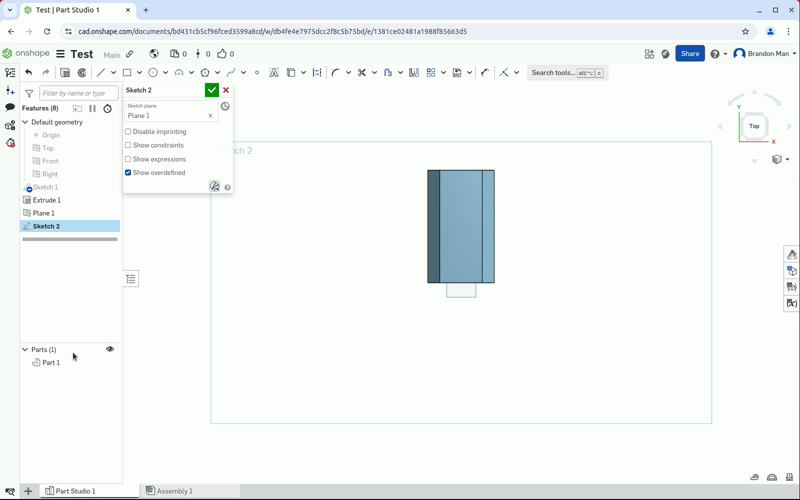
key(y)
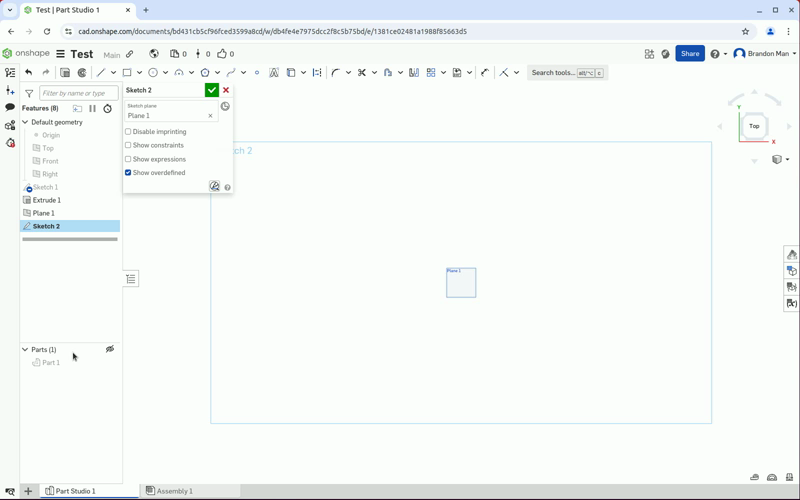
key(c)
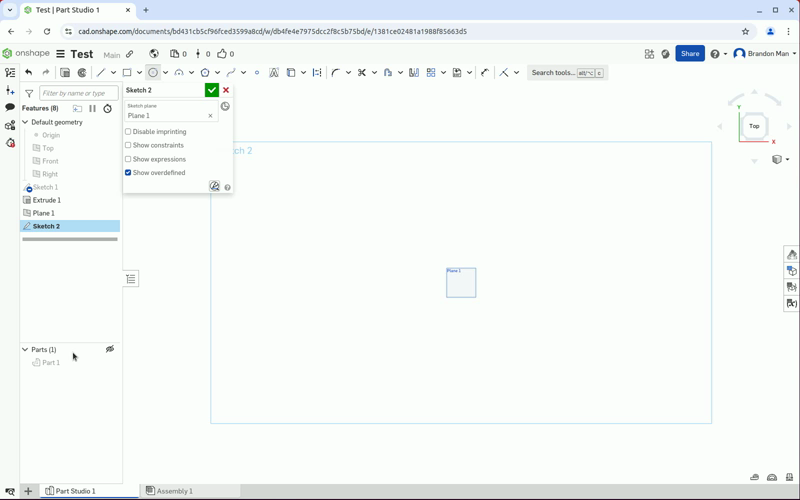
key_down(shift)
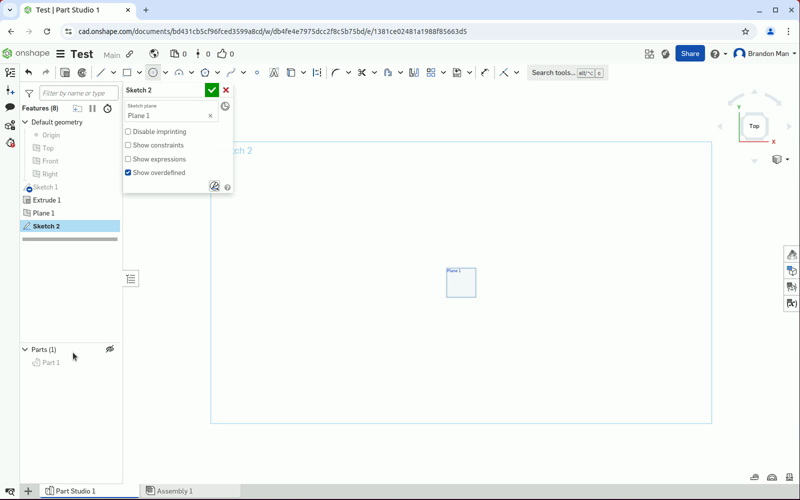
mouse_move(461, 226)
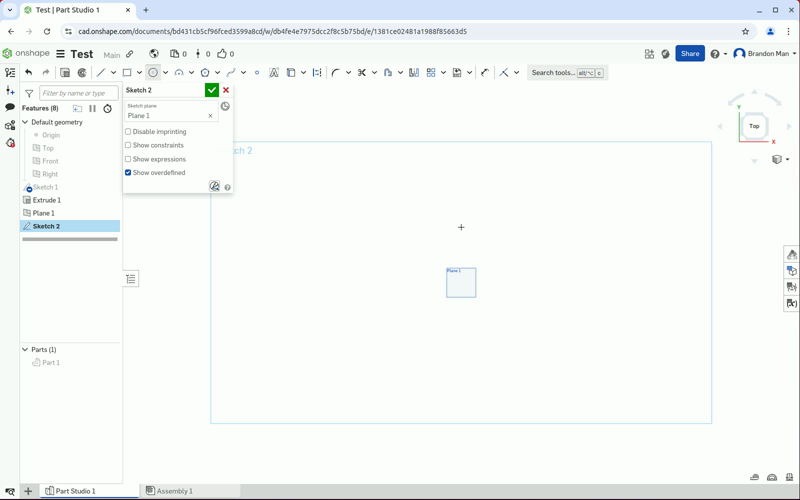
click(461, 226)
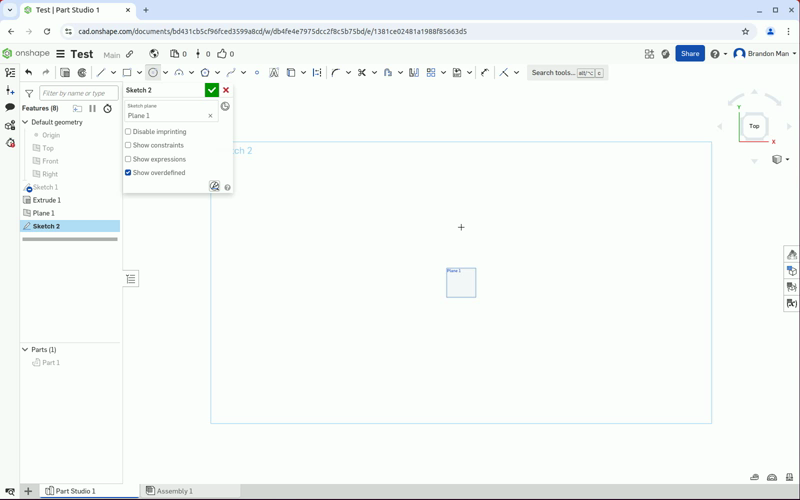
key_up(shift)
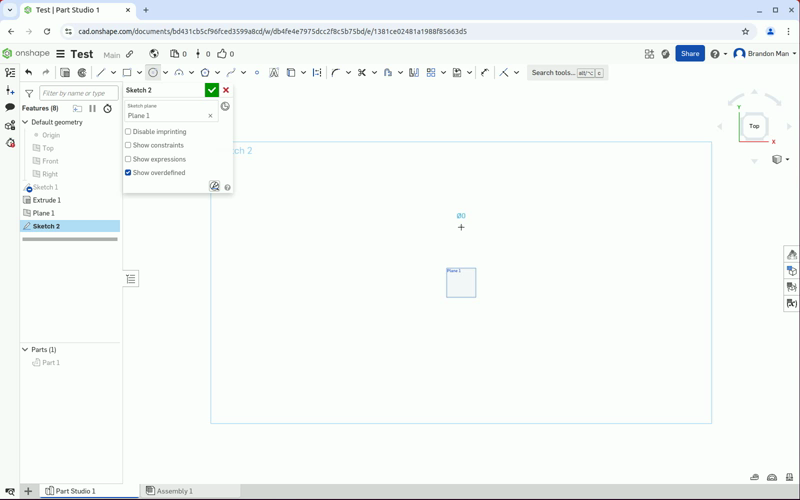
mouse_move(478, 226)
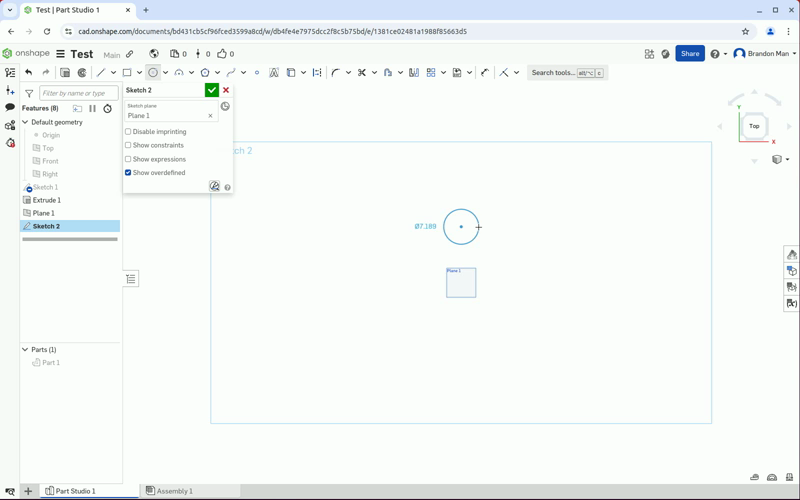
click(478, 226)
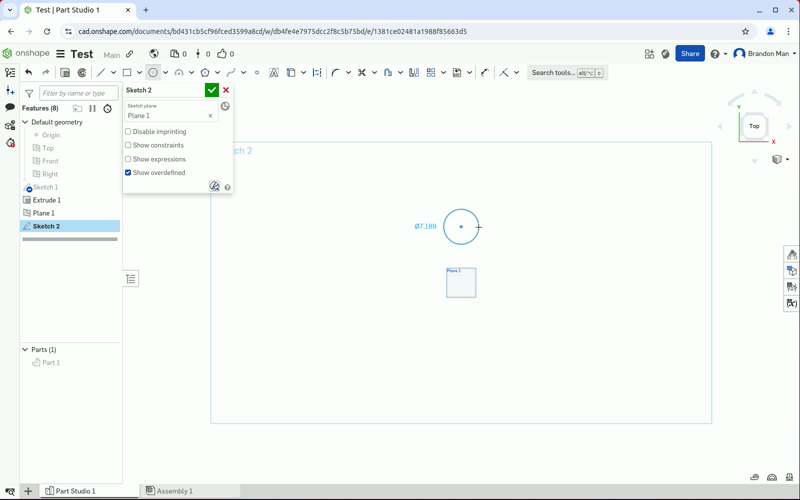
key(esc)
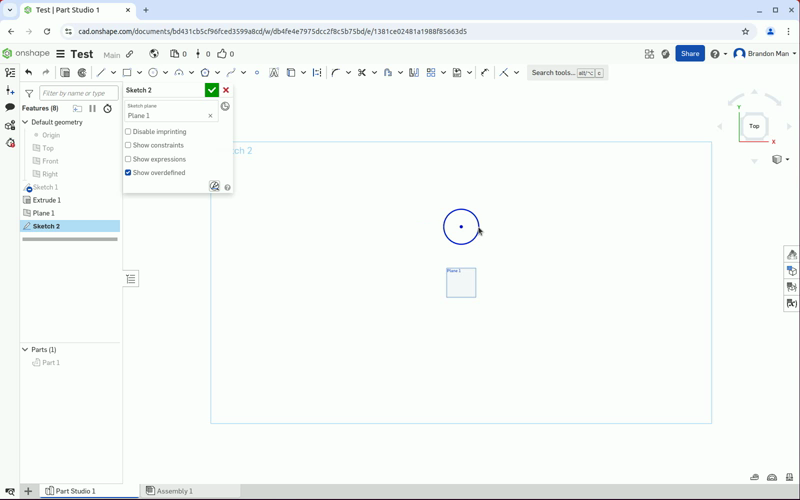
mouse_move(465, 235)
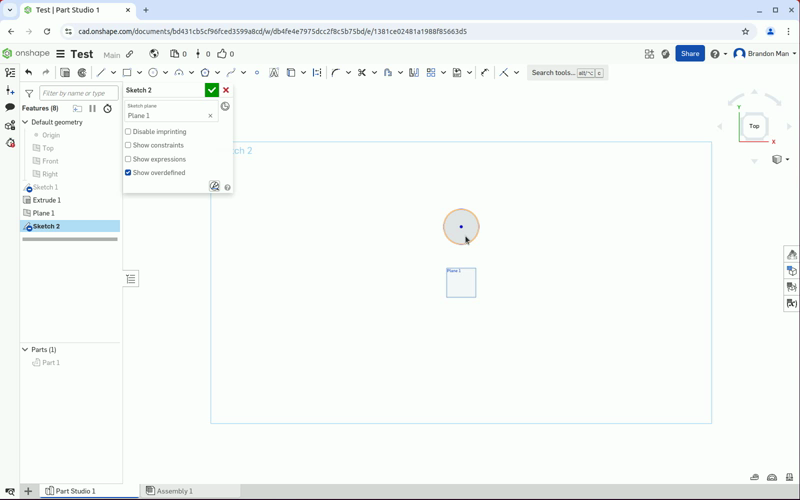
scroll(6)
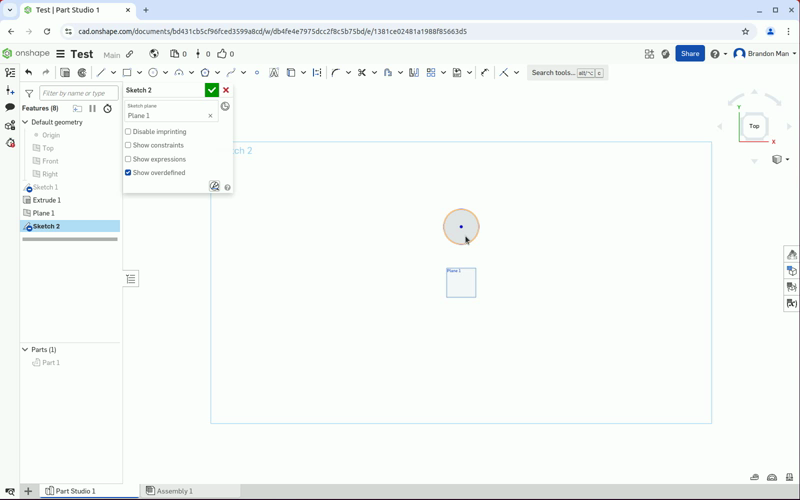
scroll(6)
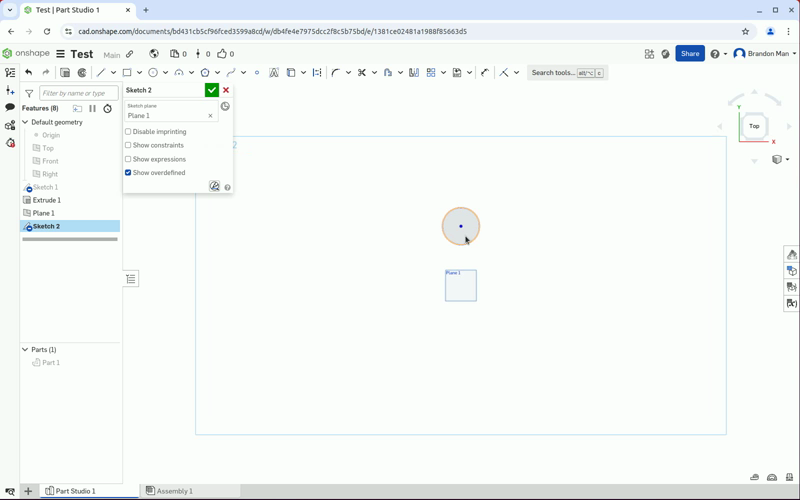
scroll(6)
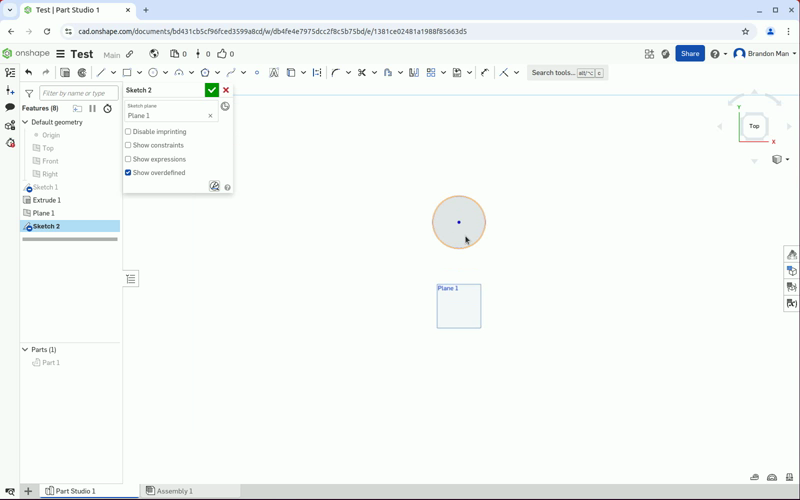
scroll(6)
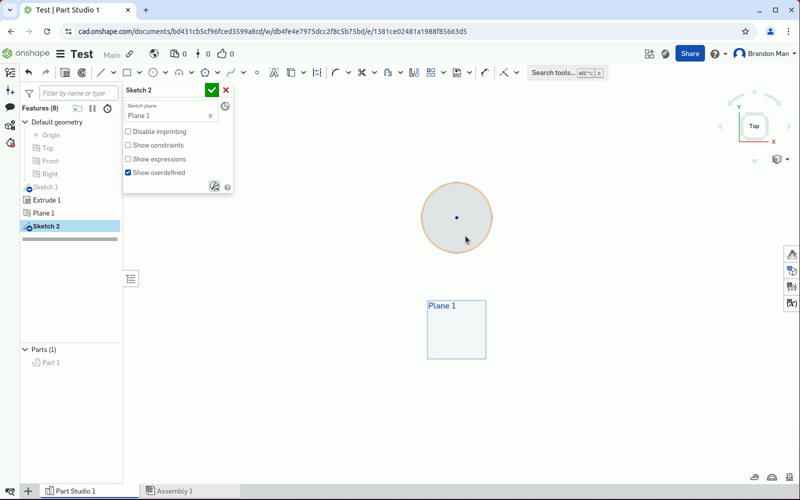
scroll(6)
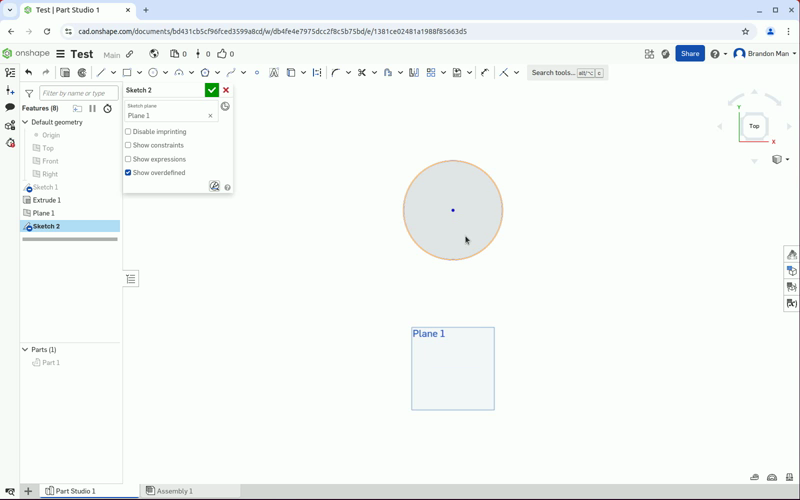
scroll(6)
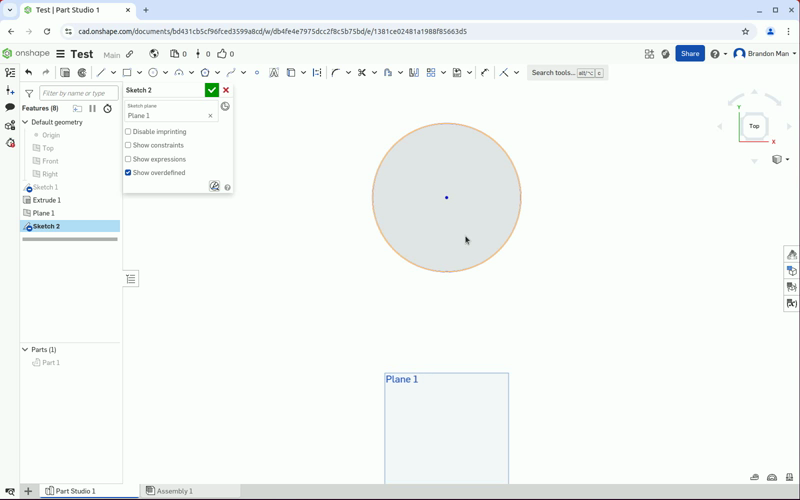
scroll(6)
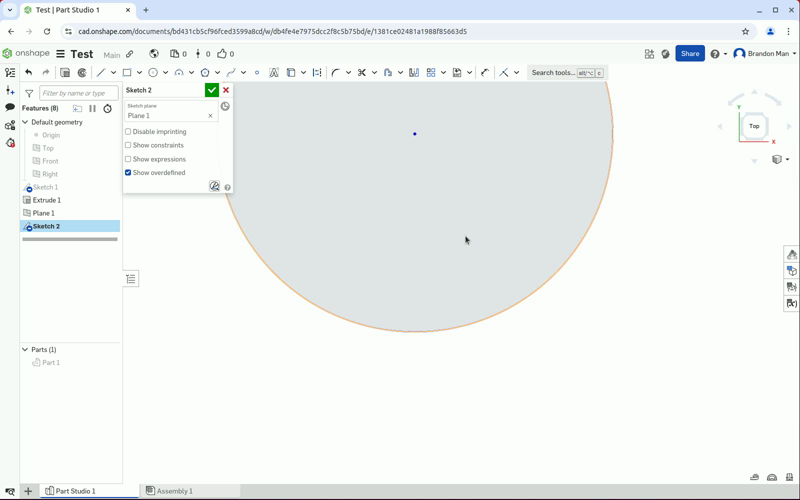
click(465, 235)
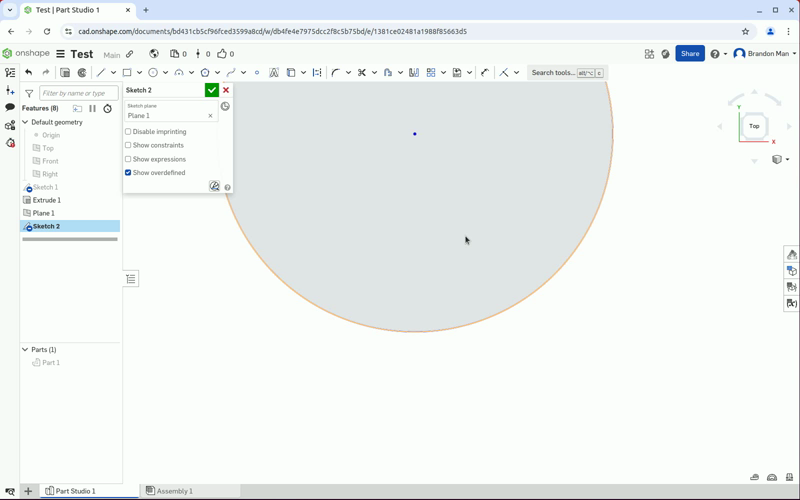
scroll(-6)
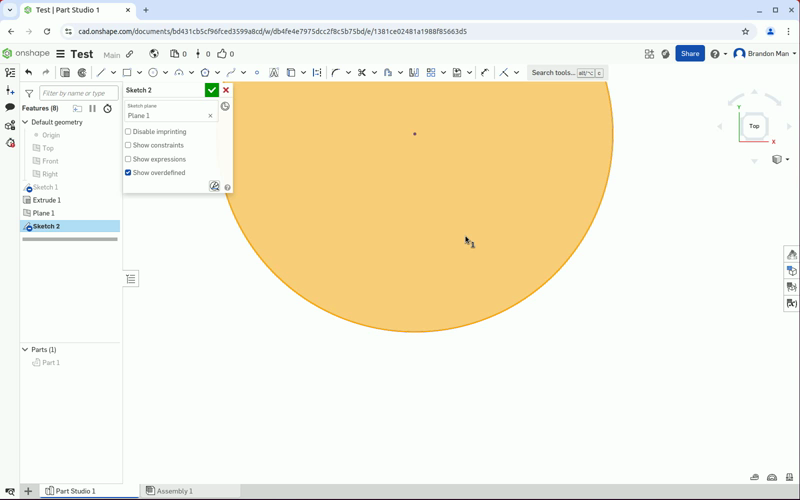
scroll(-6)
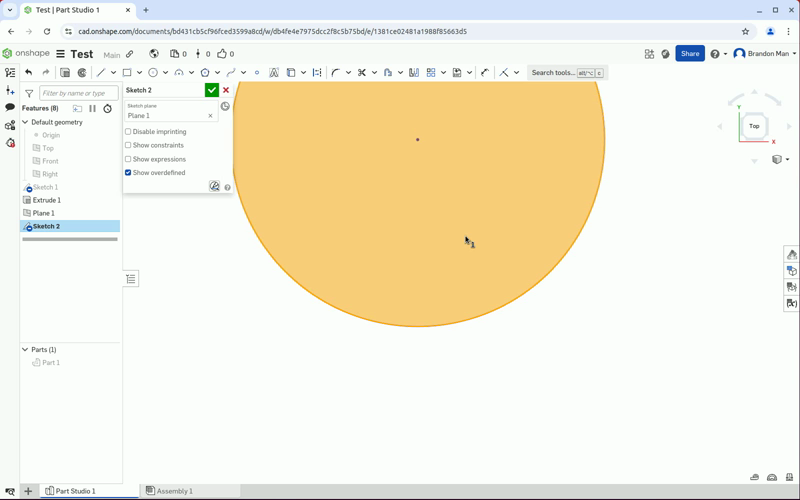
scroll(-6)
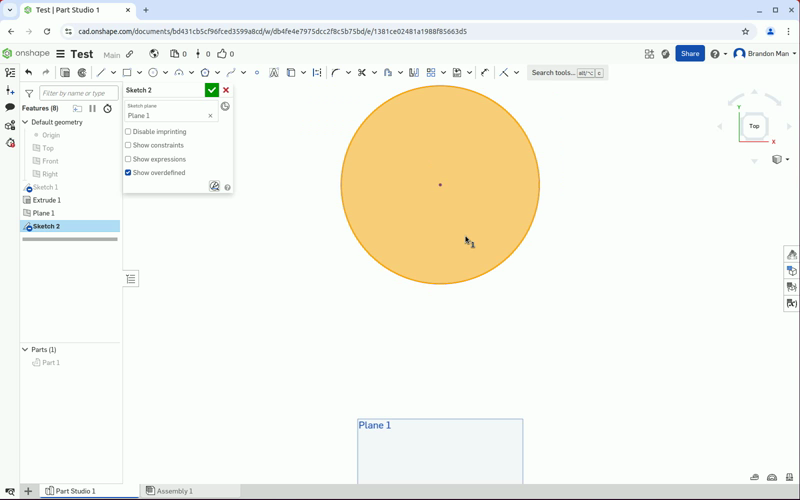
scroll(-6)
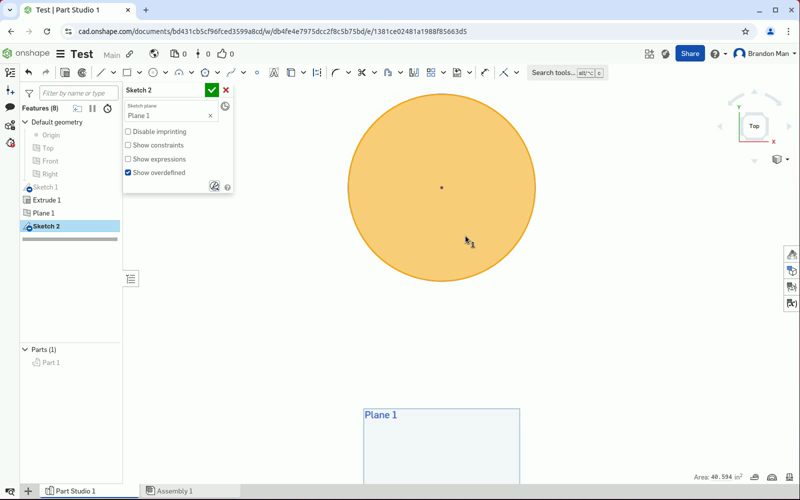
scroll(-6)
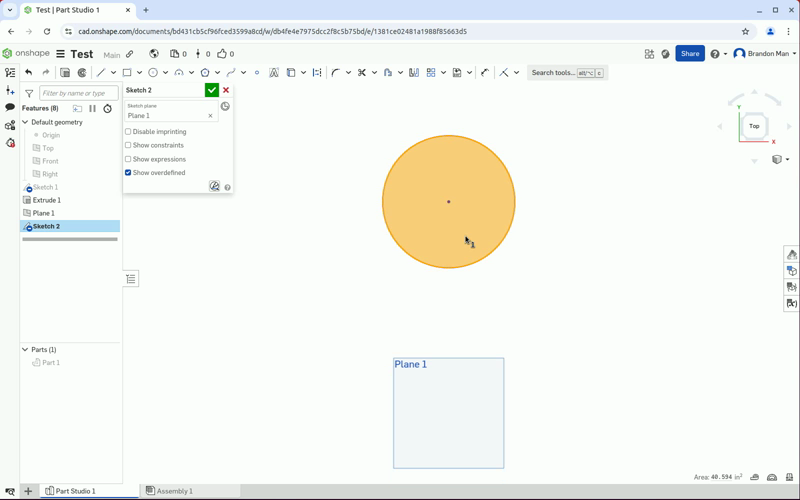
scroll(-6)
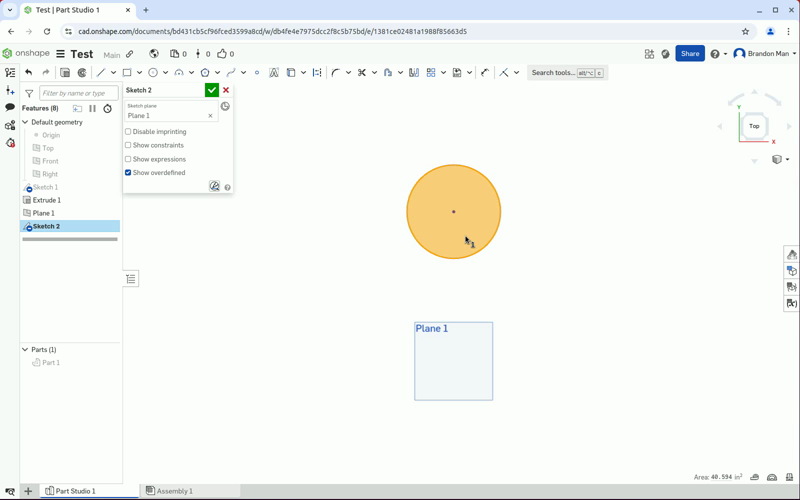
scroll(-6)
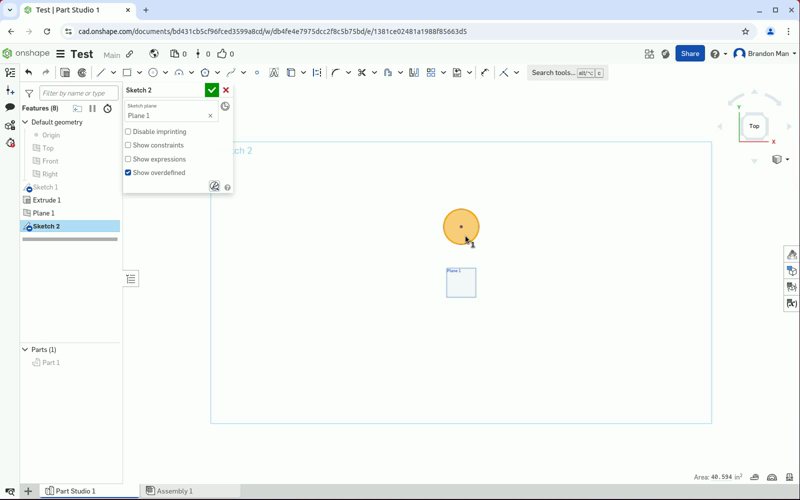
mouse_move(73, 352)
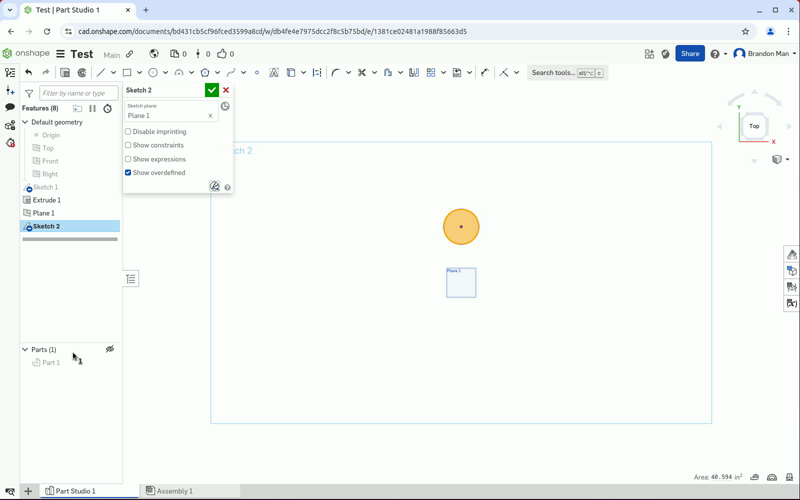
key(shift+y)
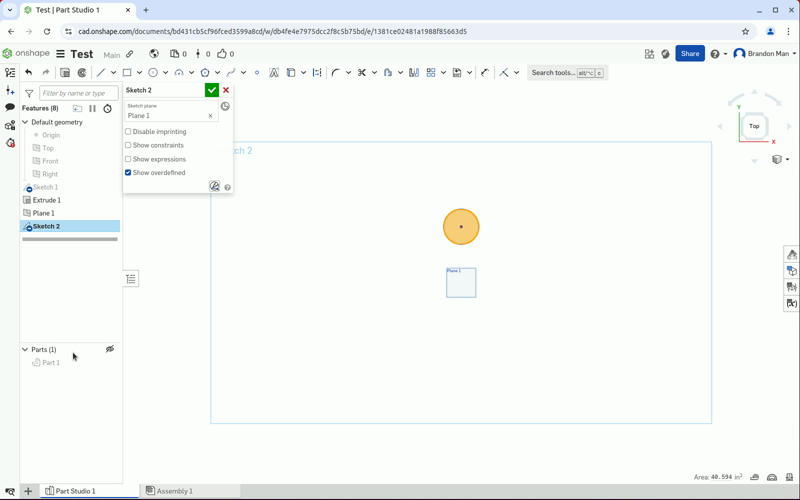
key(shift+e)
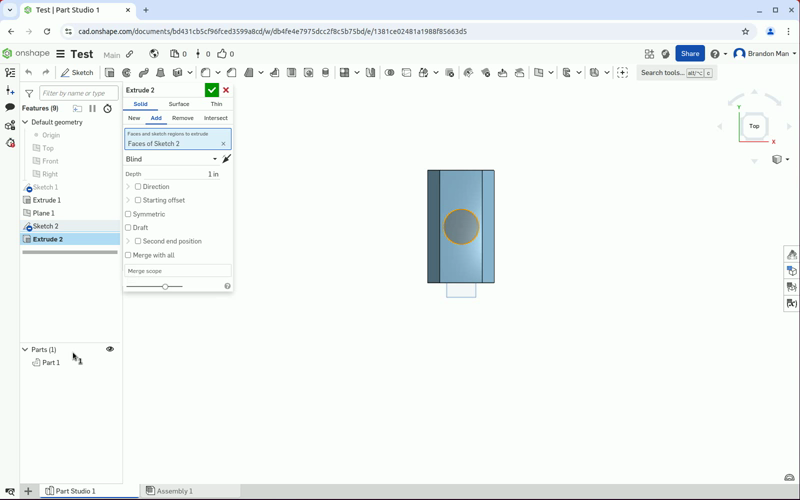
mouse_move(143, 106)
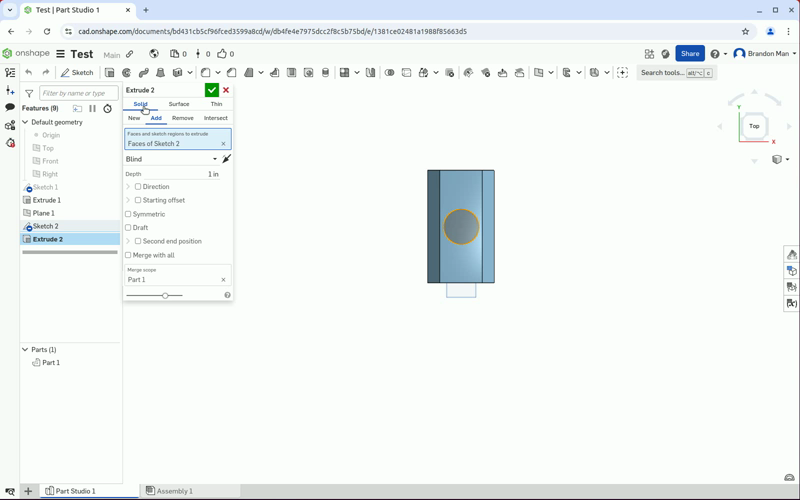
click(143, 106)
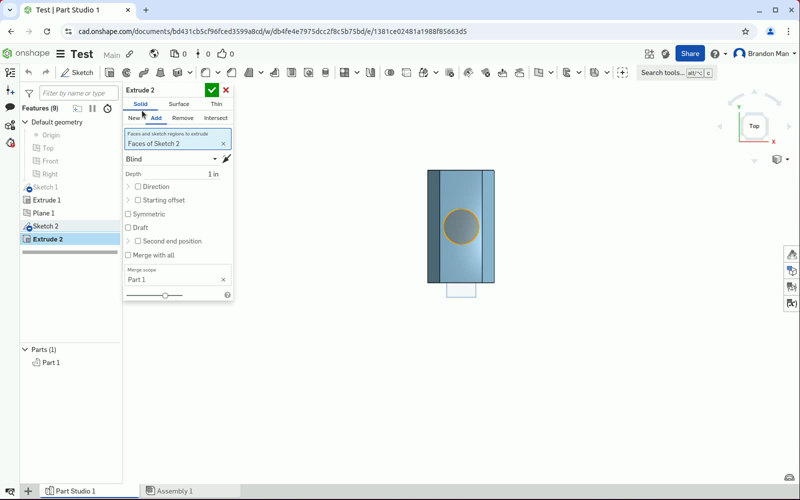
mouse_move(137, 120)
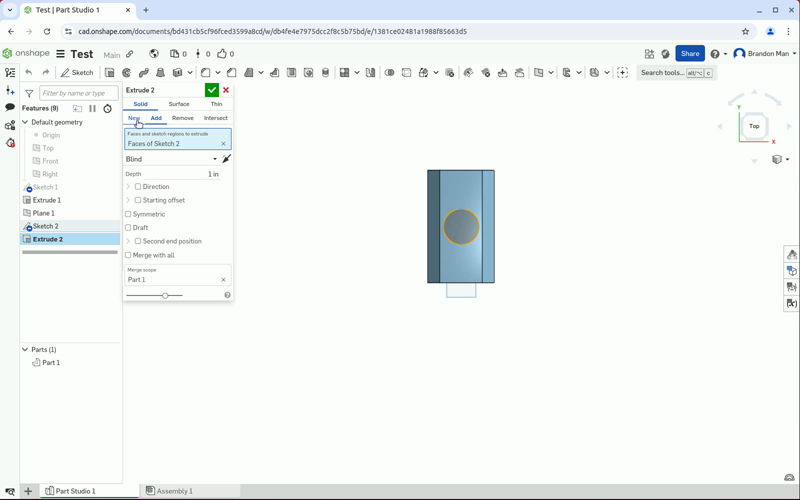
click(137, 120)
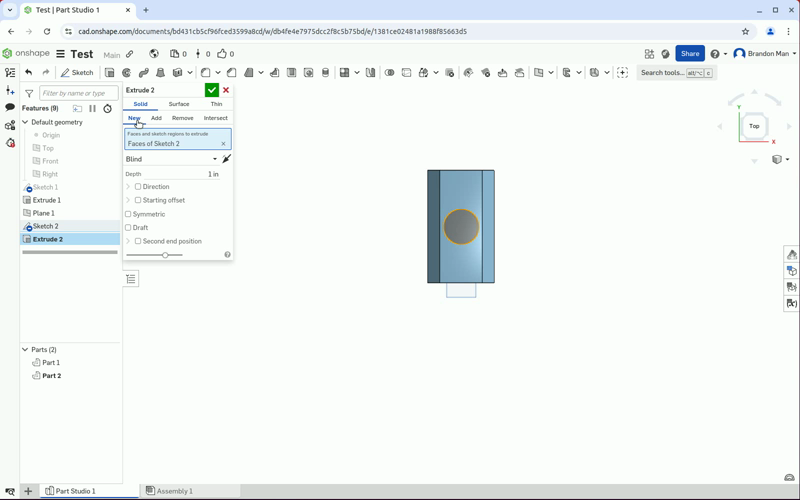
key(tab, 4)
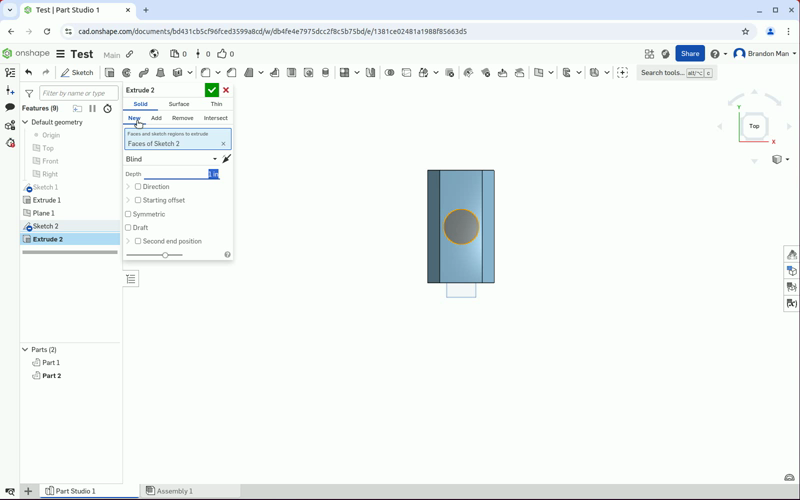
text(9.147)
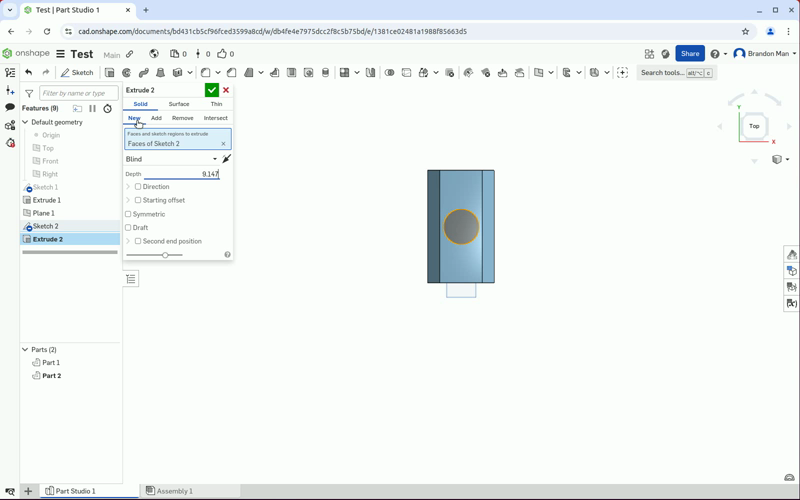
key(enter)
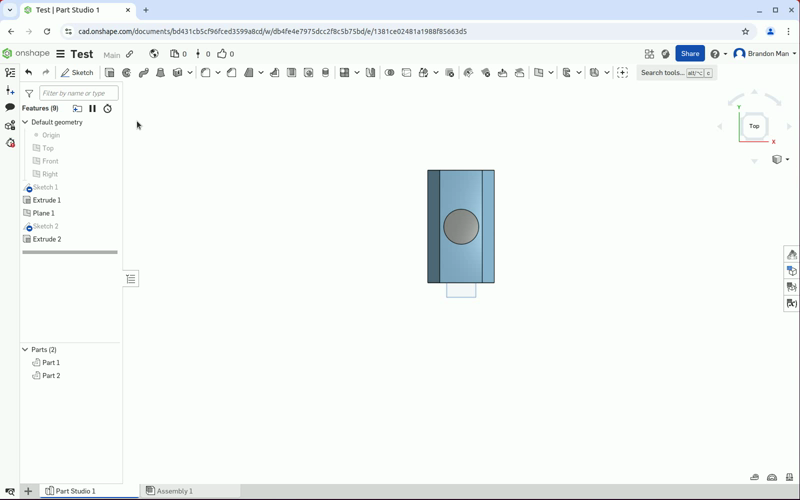
key(shift+h)
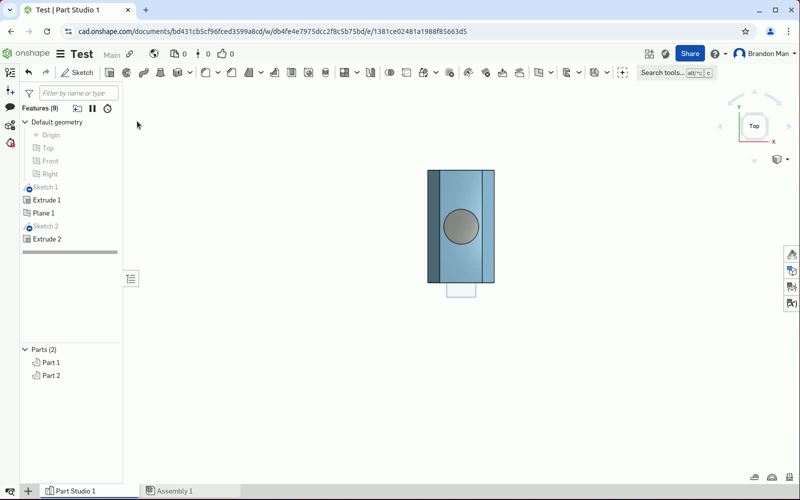
key(shift+h)
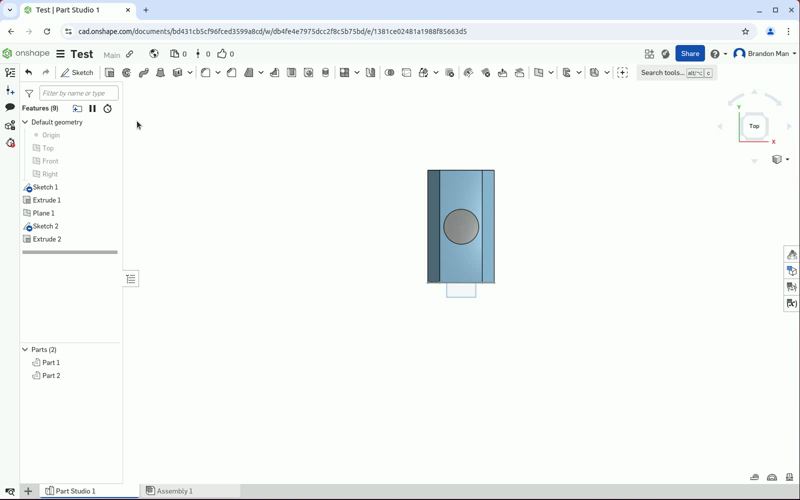
key(shift+7)
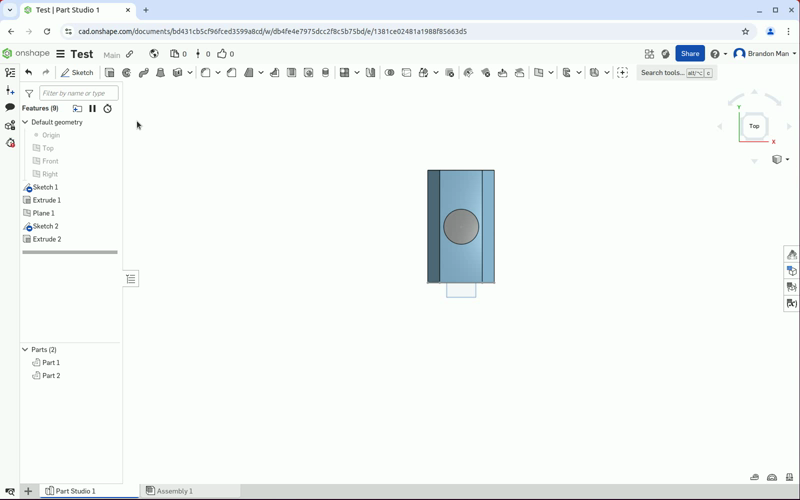
key(up, 3)
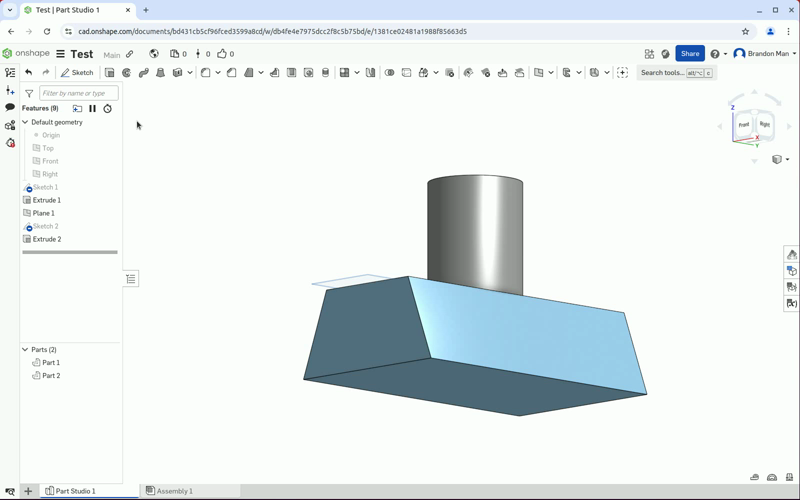
key(left, 3)
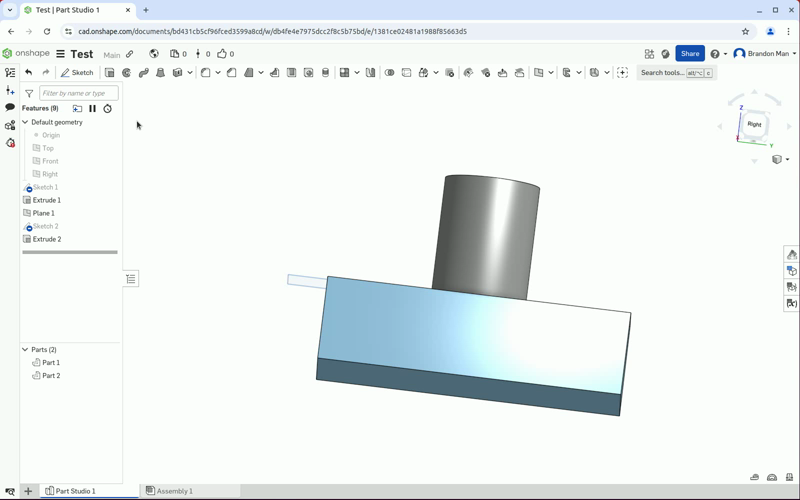
key(right, 3)
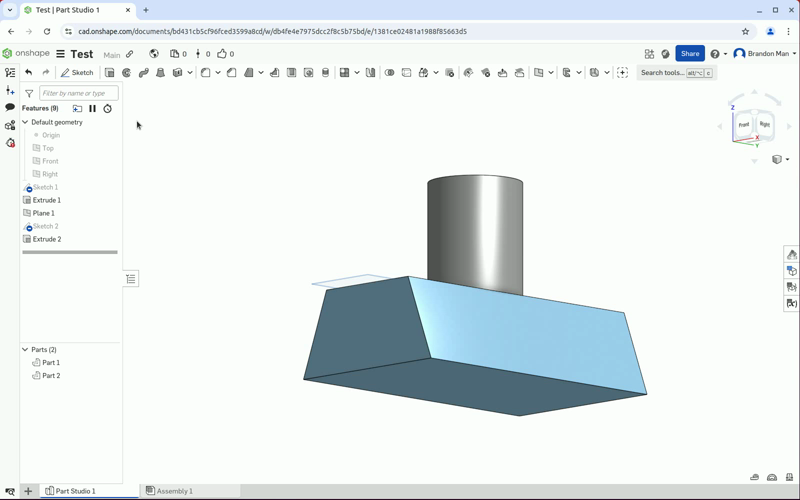
key(down, 3)
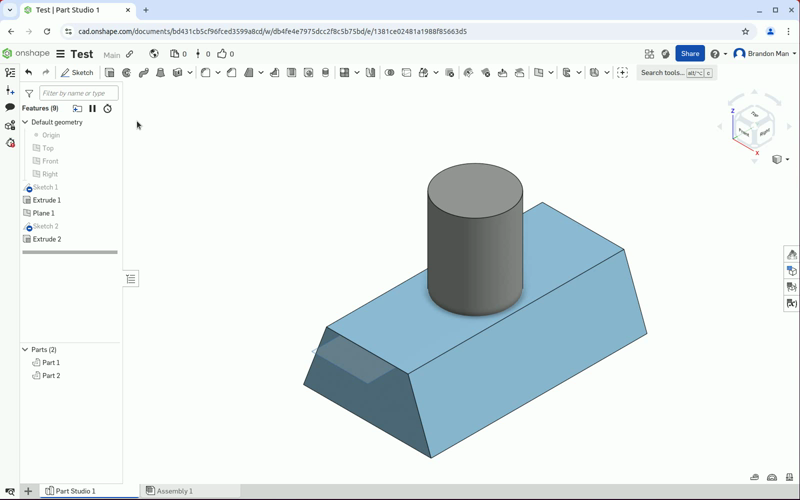
mouse_move(73, 189)
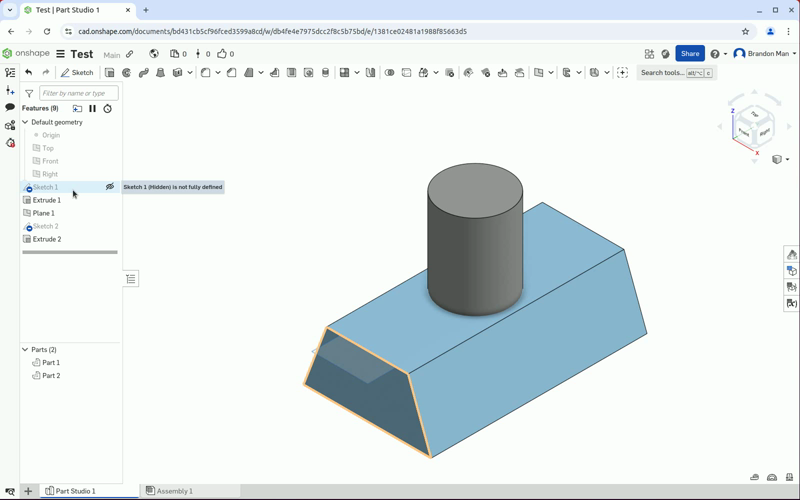
click(73, 189)